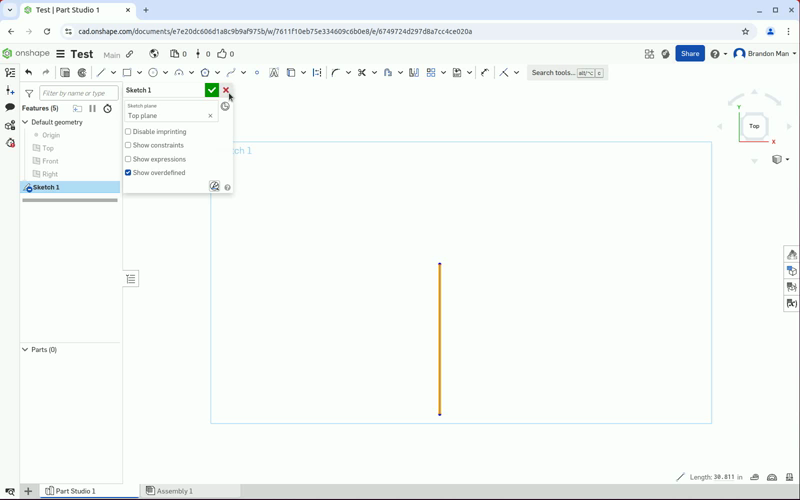
key(shift+h)
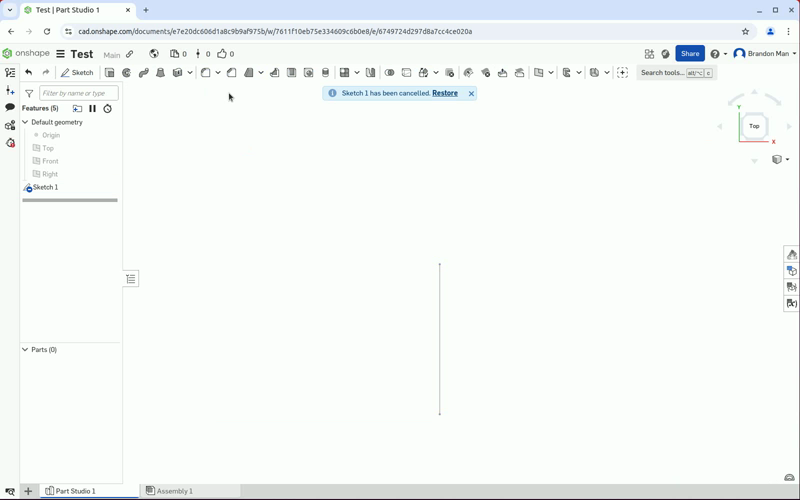
key(shift+s)
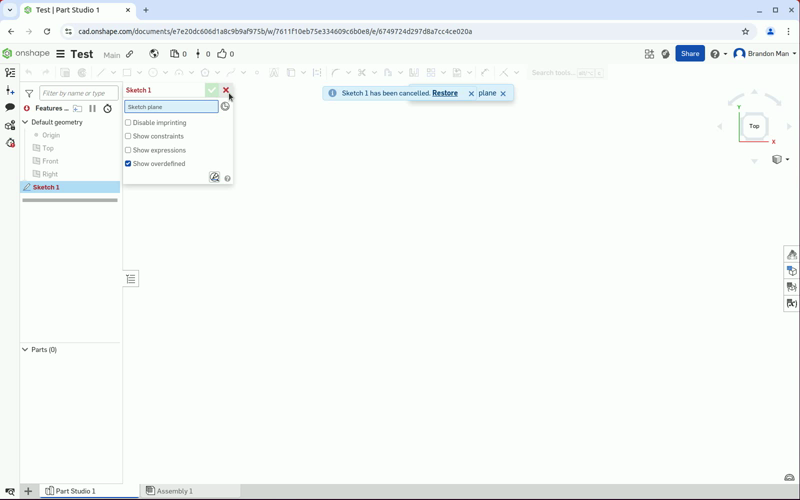
mouse_move(73, 150)
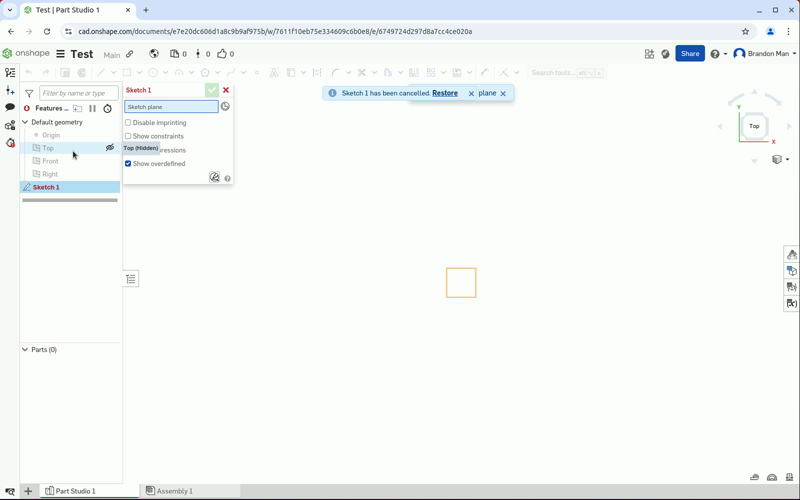
click(73, 150)
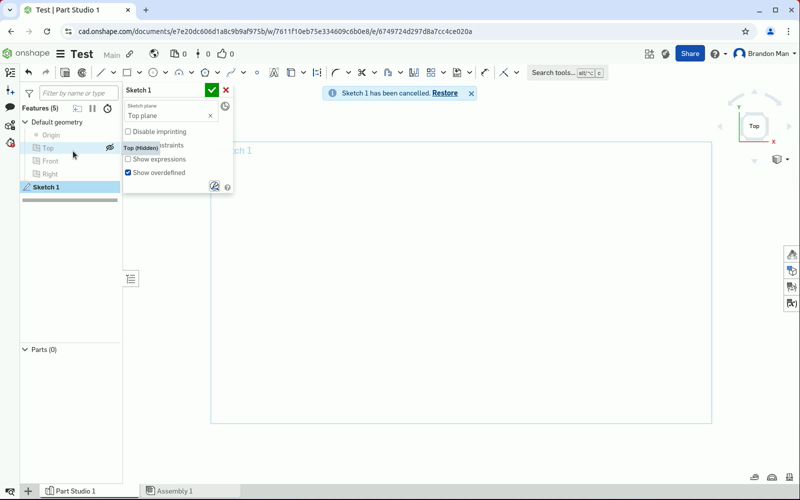
mouse_move(73, 352)
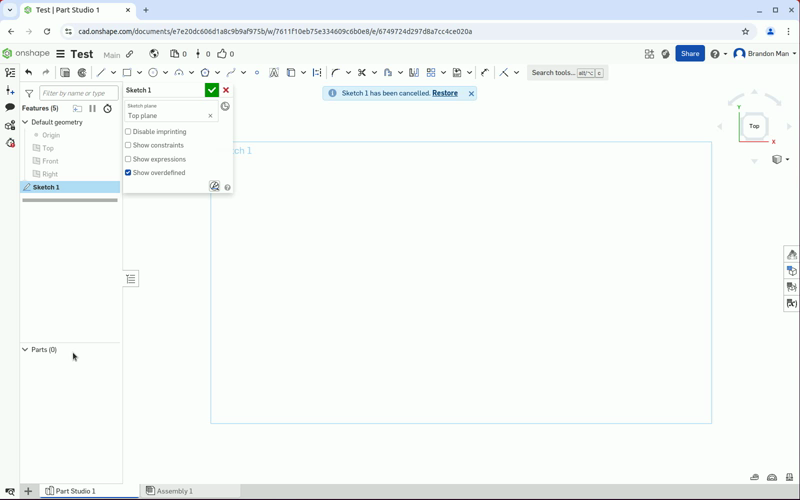
key(y)
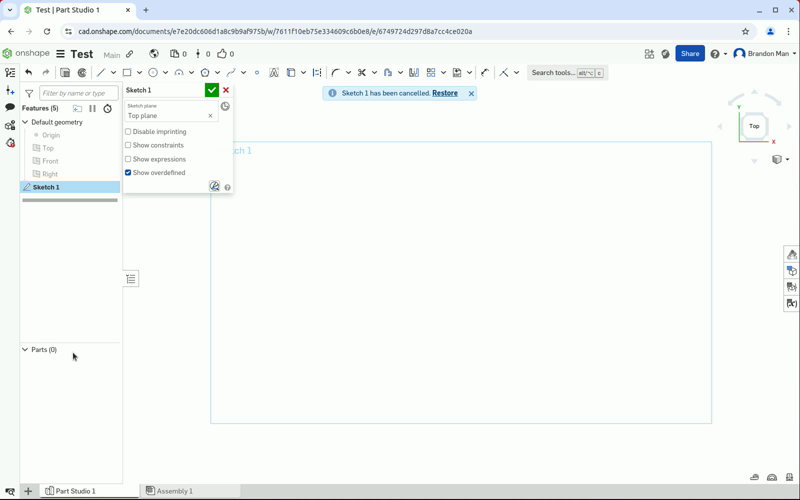
key(c)
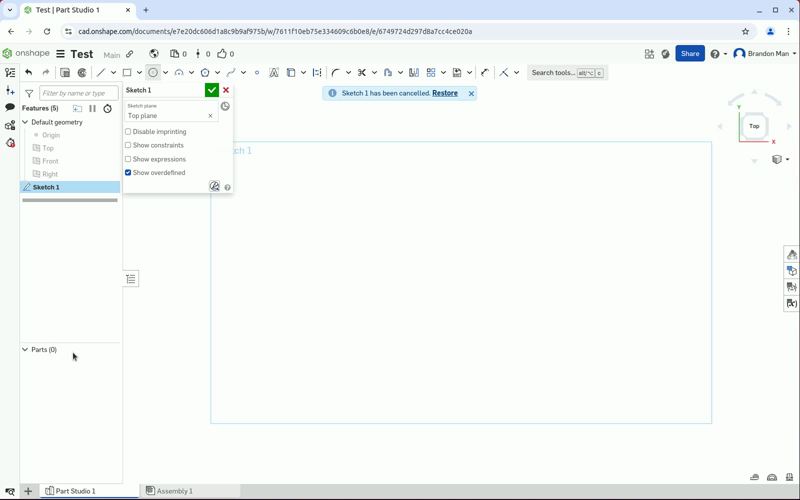
key_down(shift)
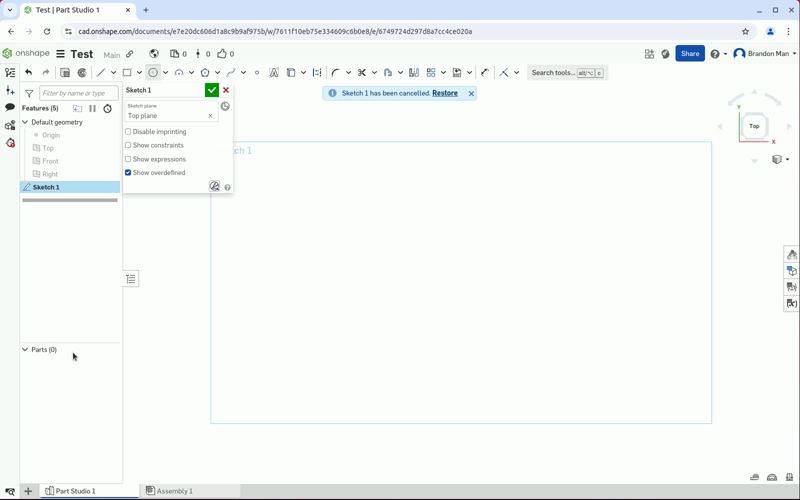
mouse_move(377, 206)
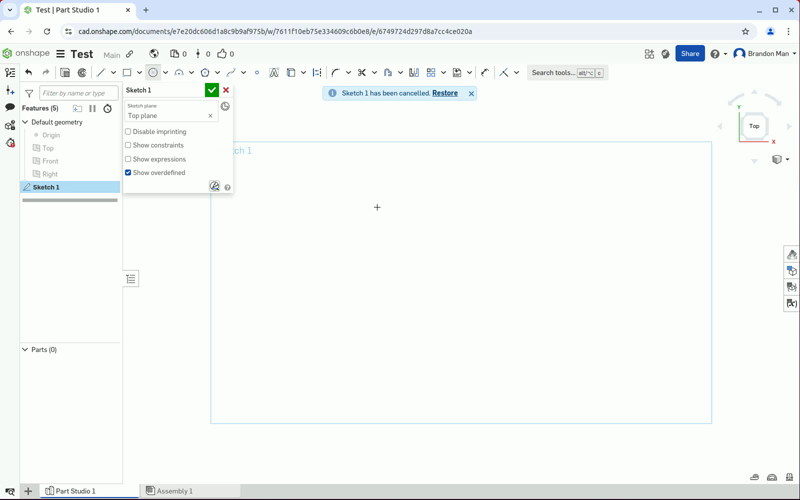
click(377, 206)
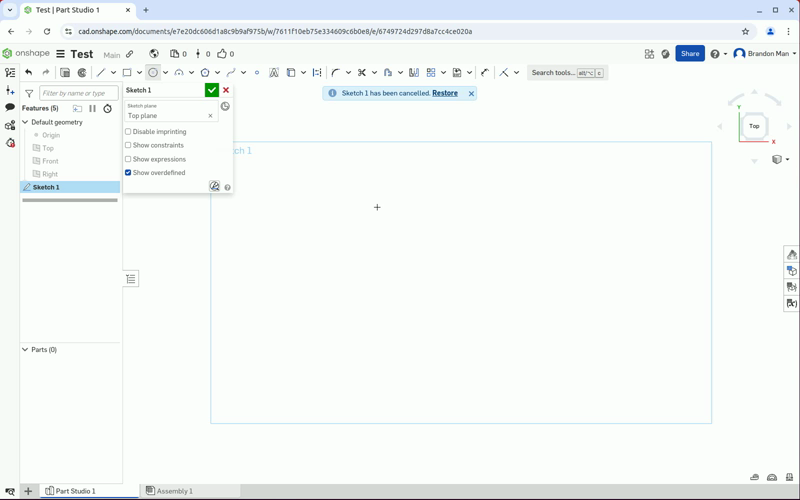
key_up(shift)
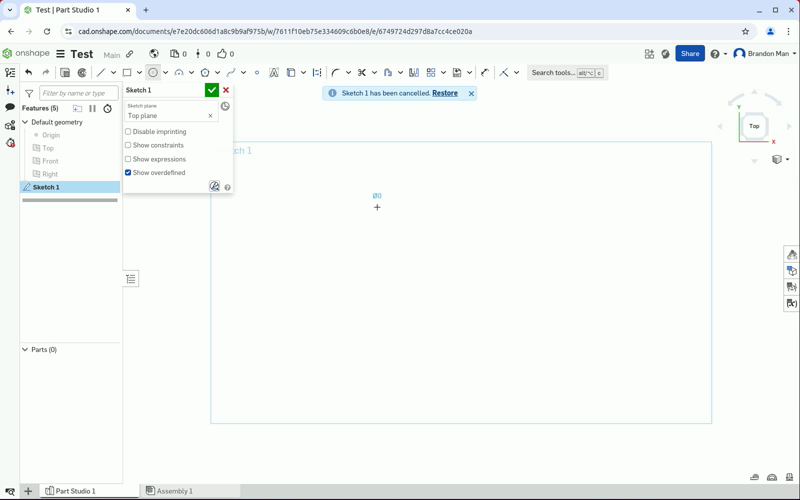
mouse_move(405, 206)
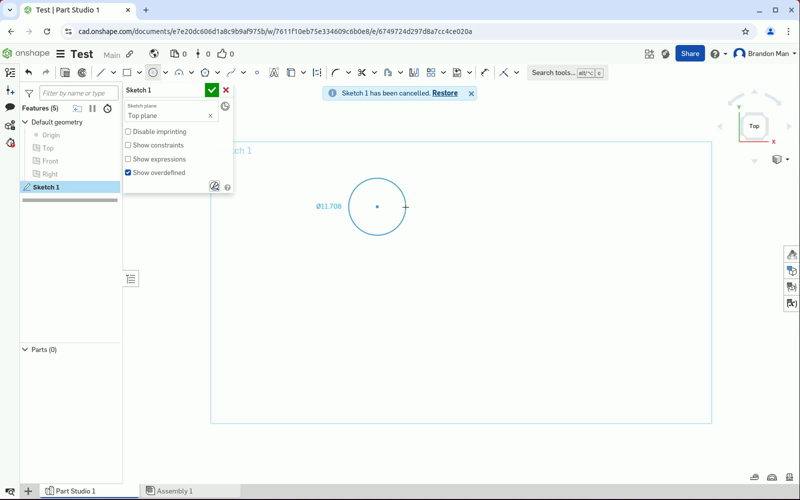
click(405, 206)
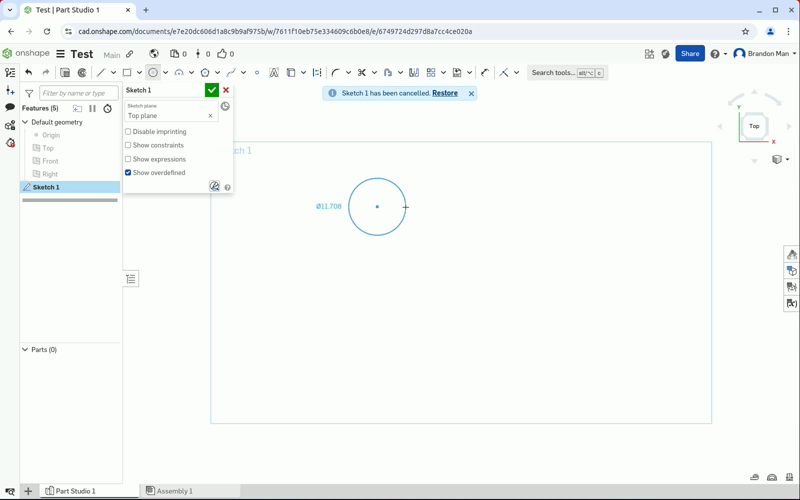
key(esc)
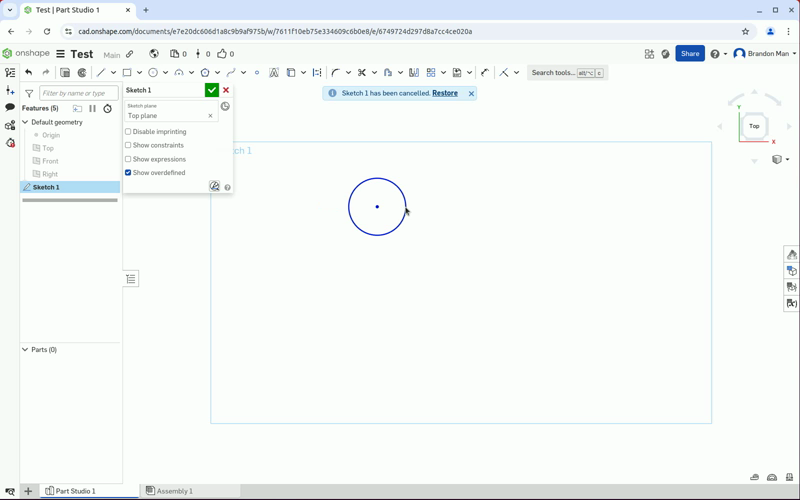
mouse_move(373, 222)
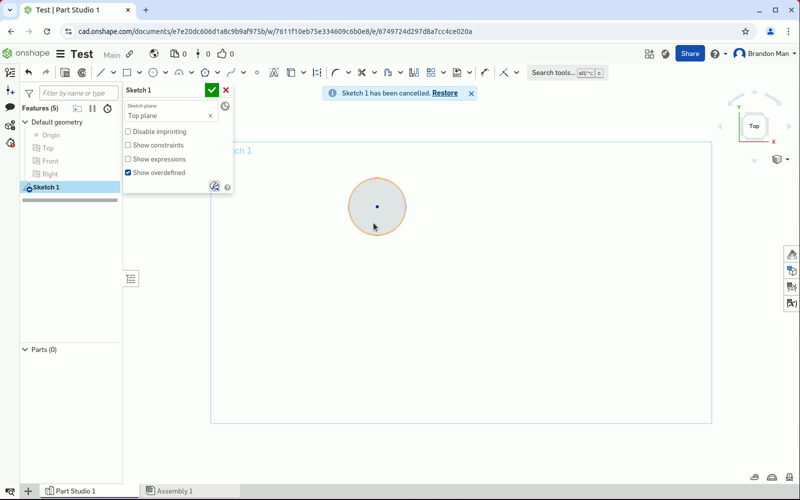
click(373, 222)
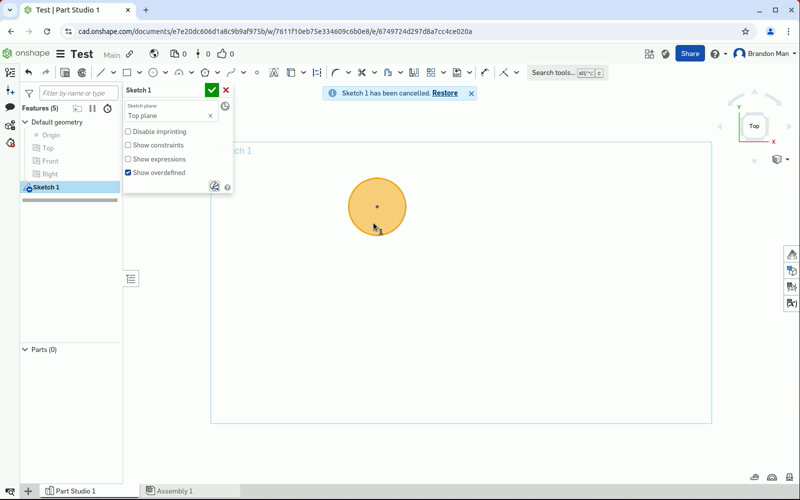
mouse_move(73, 352)
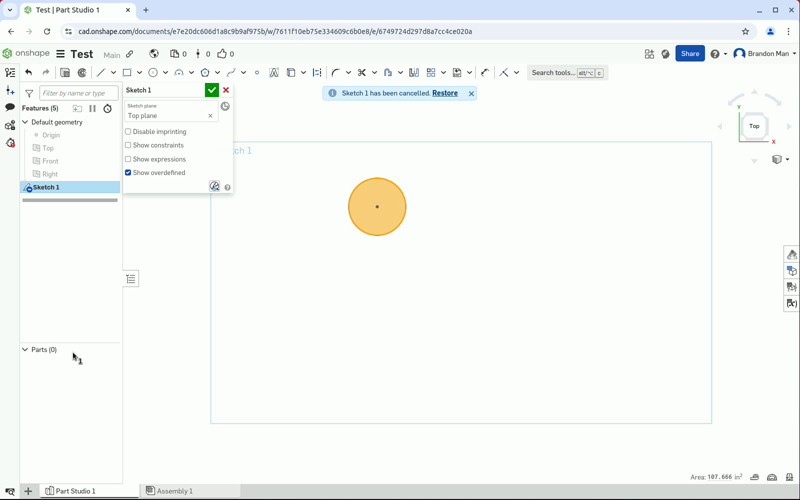
key(shift+y)
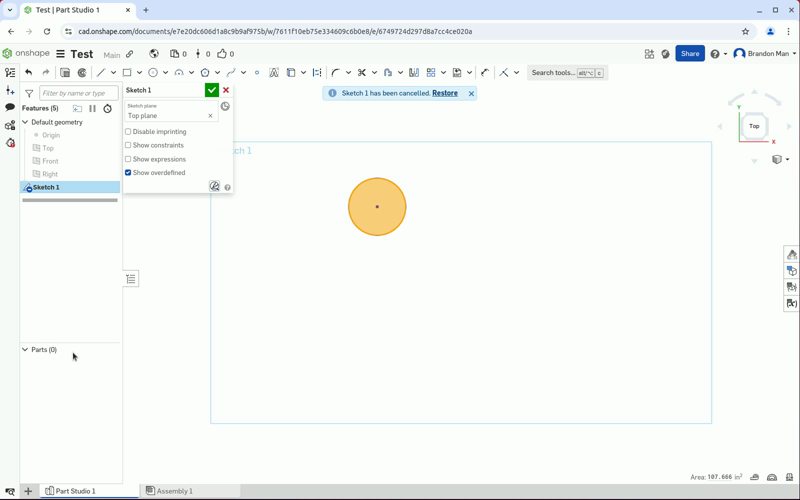
key(shift+e)
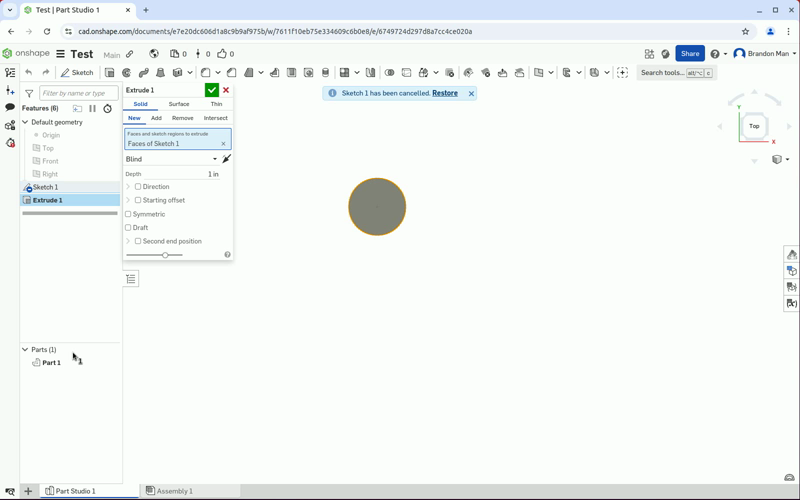
mouse_move(143, 106)
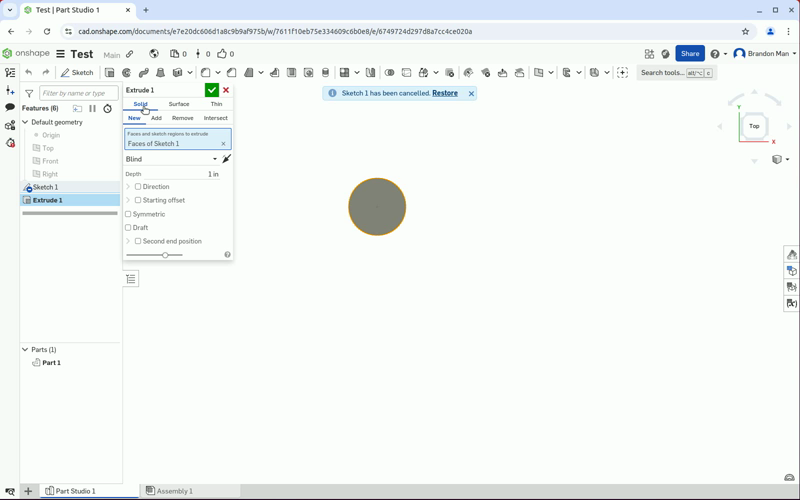
click(143, 106)
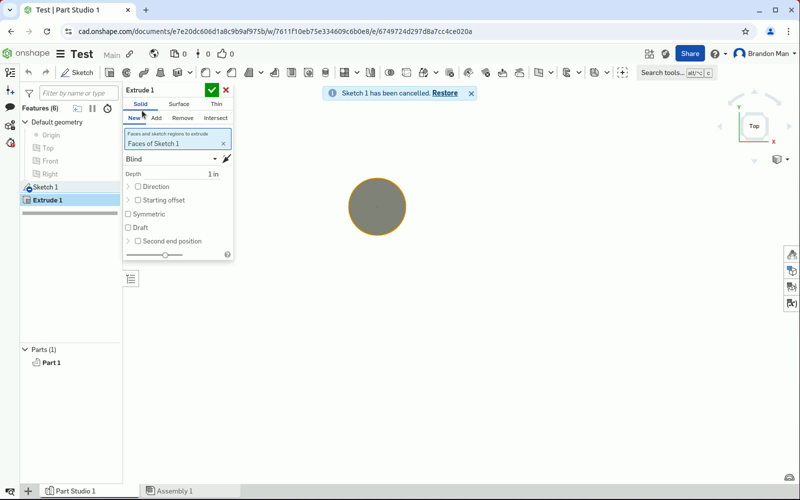
mouse_move(137, 120)
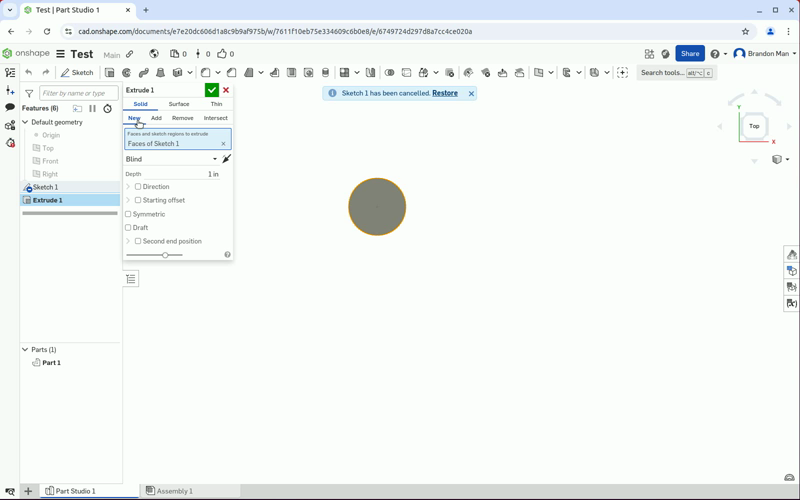
click(137, 120)
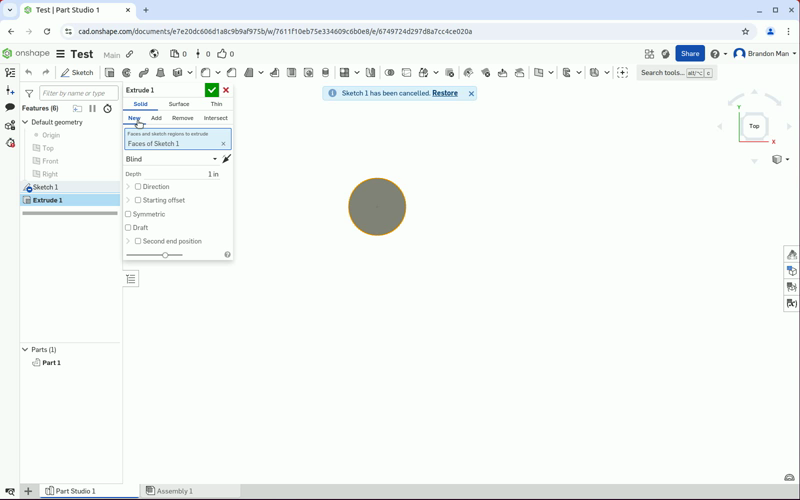
key(tab, 4)
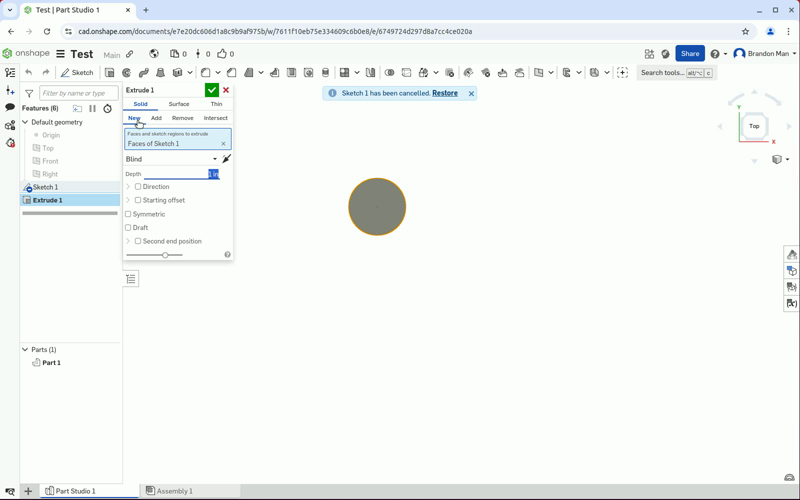
text(16.128)
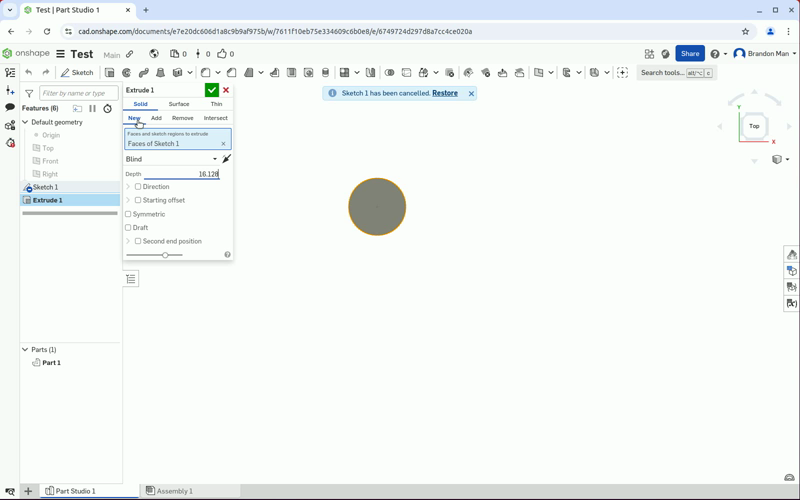
key(enter)
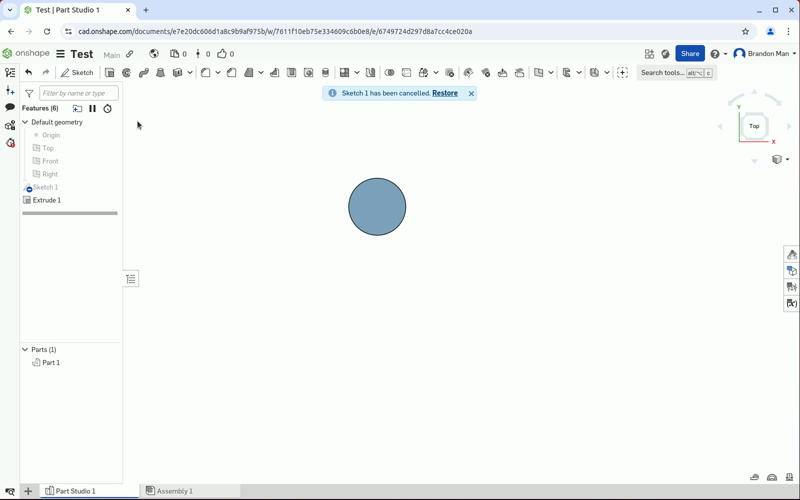
key(shift+h)
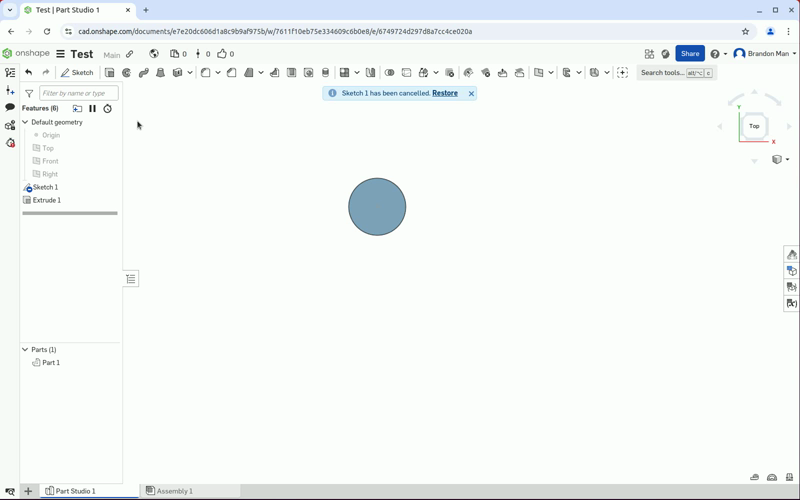
key(shift+h)
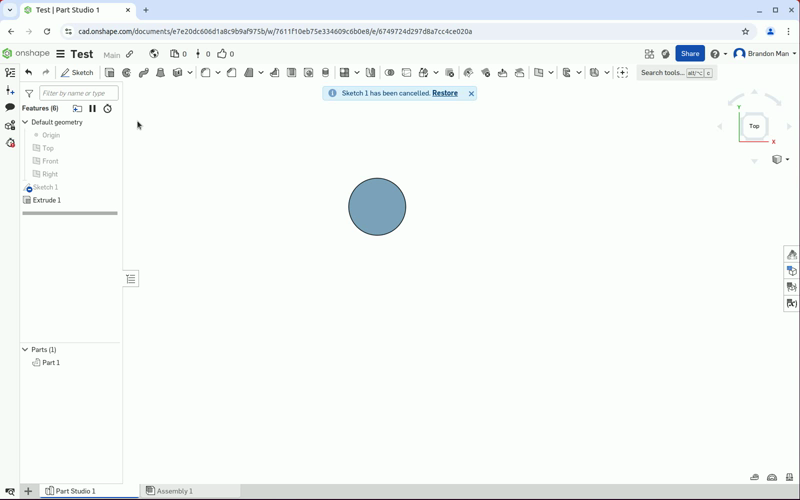
mouse_move(73, 189)
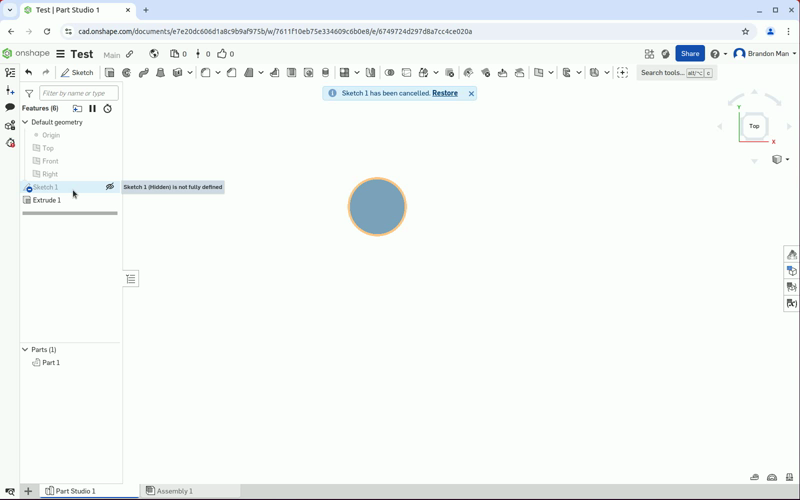
click(73, 189)
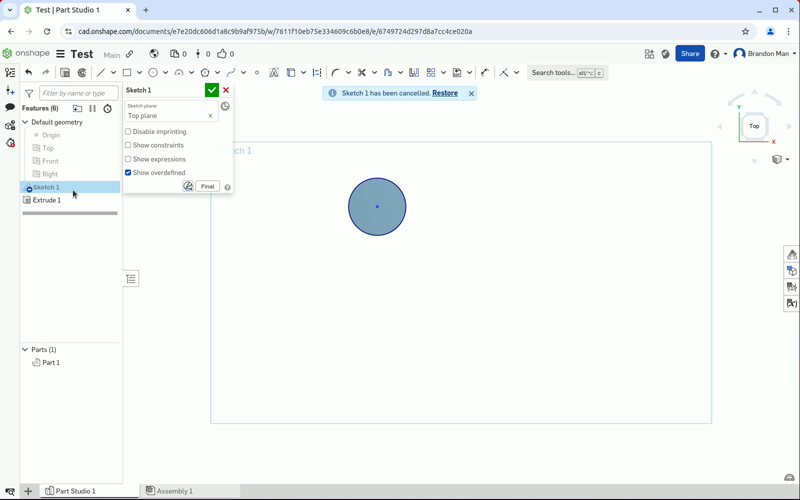
mouse_move(229, 92)
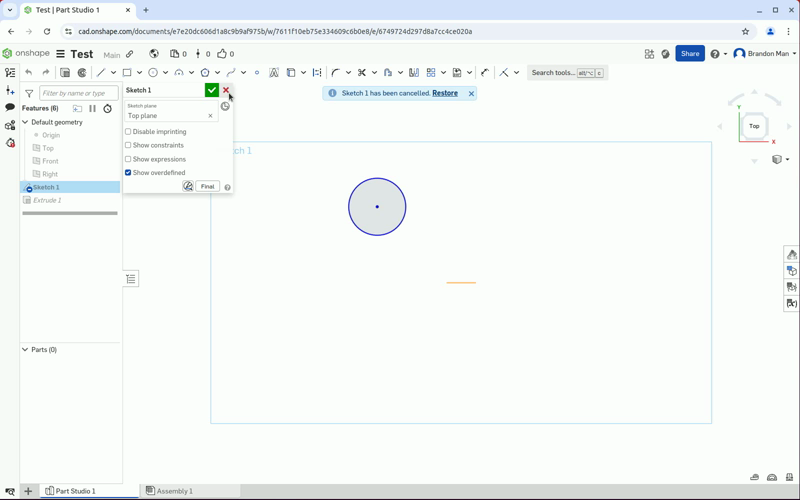
click(229, 92)
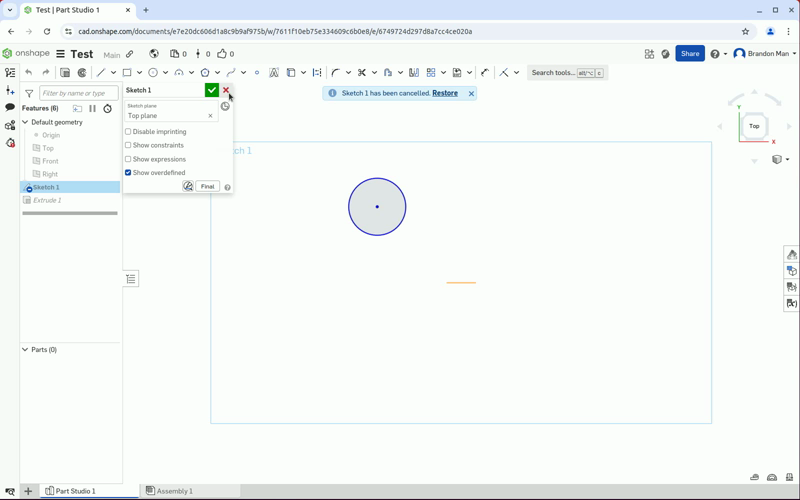
key(shift+s)
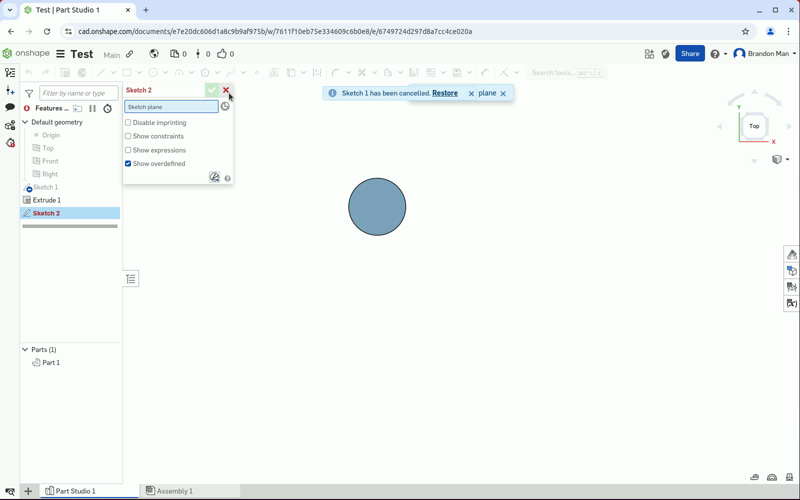
mouse_move(73, 150)
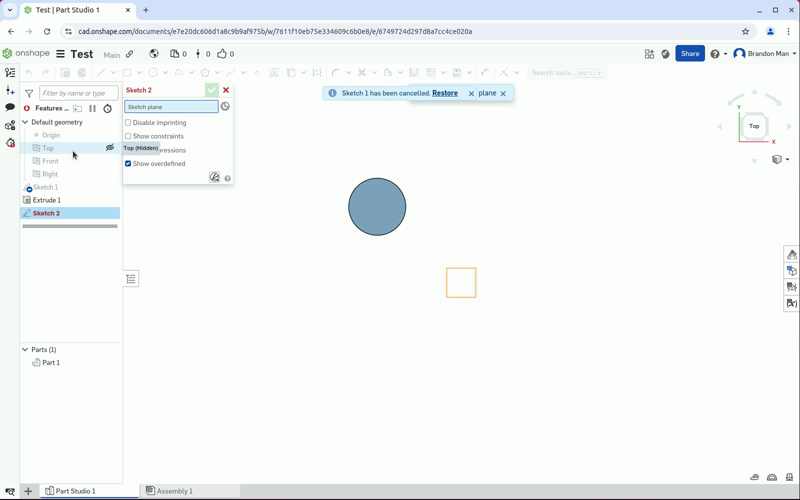
click(73, 150)
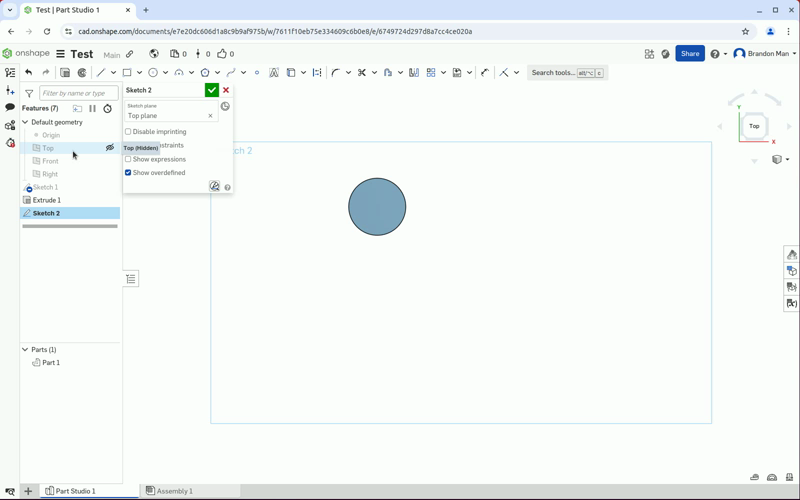
mouse_move(73, 352)
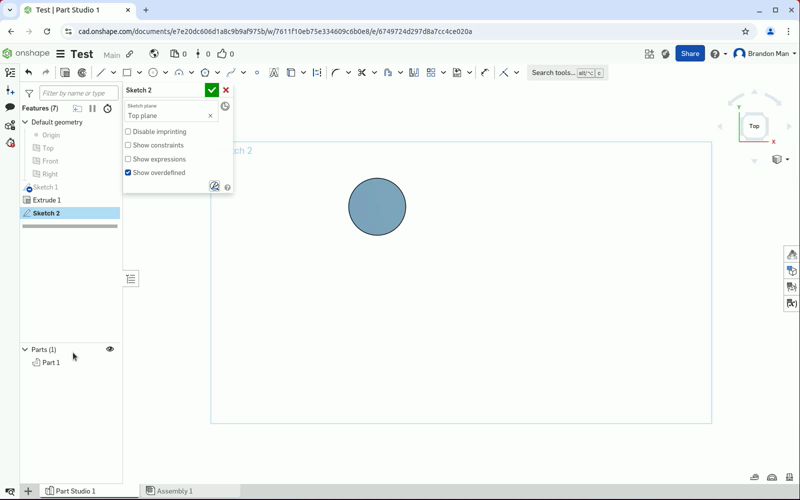
key(y)
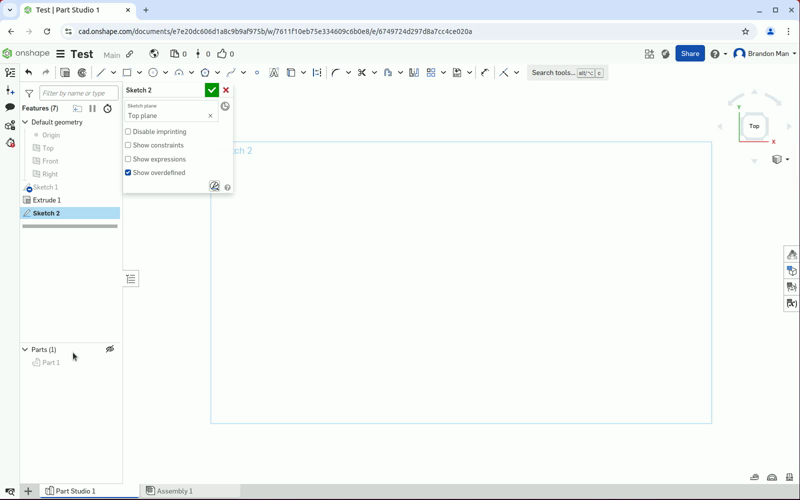
key(c)
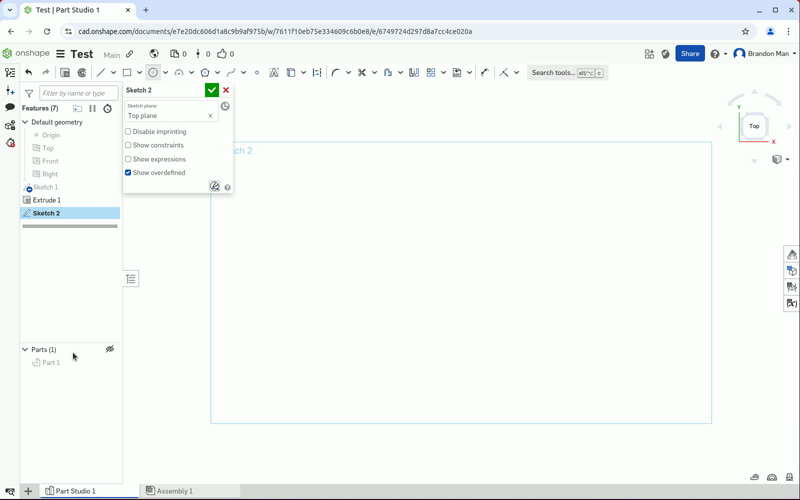
key_down(shift)
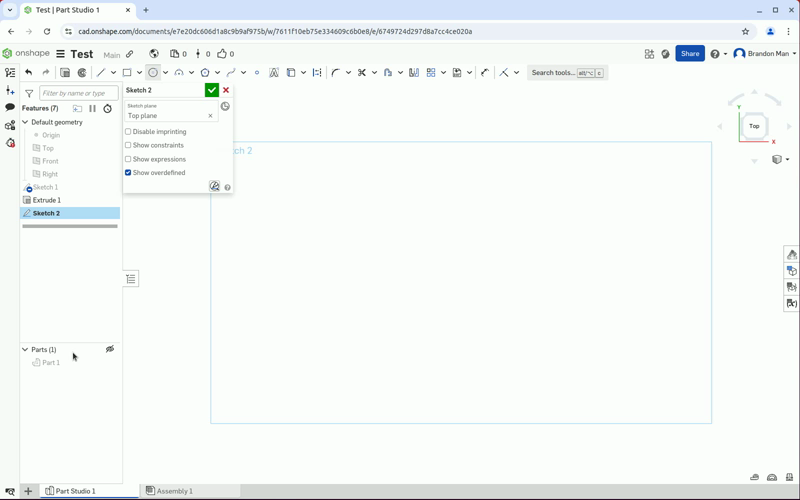
mouse_move(377, 206)
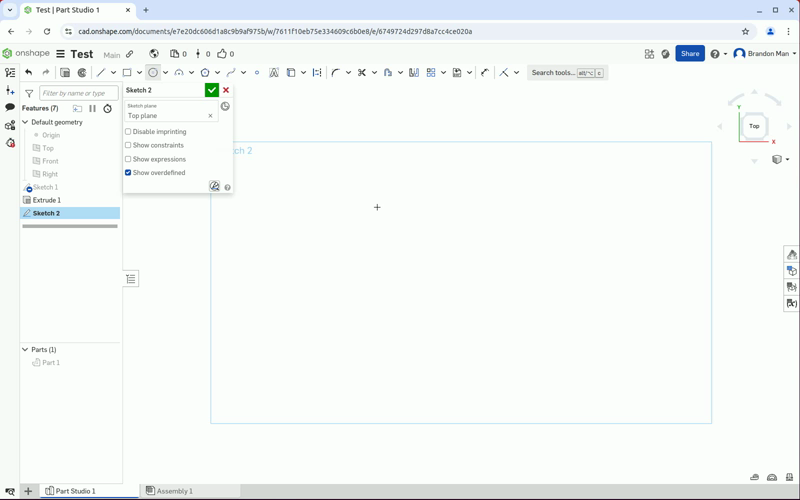
click(377, 206)
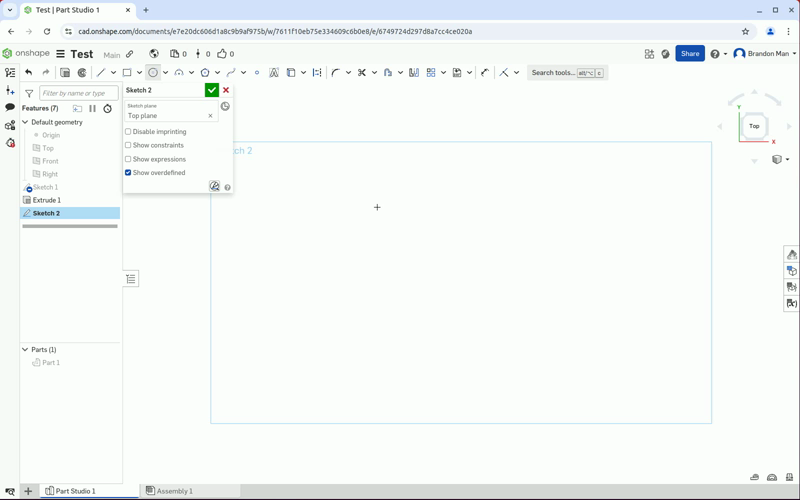
key_up(shift)
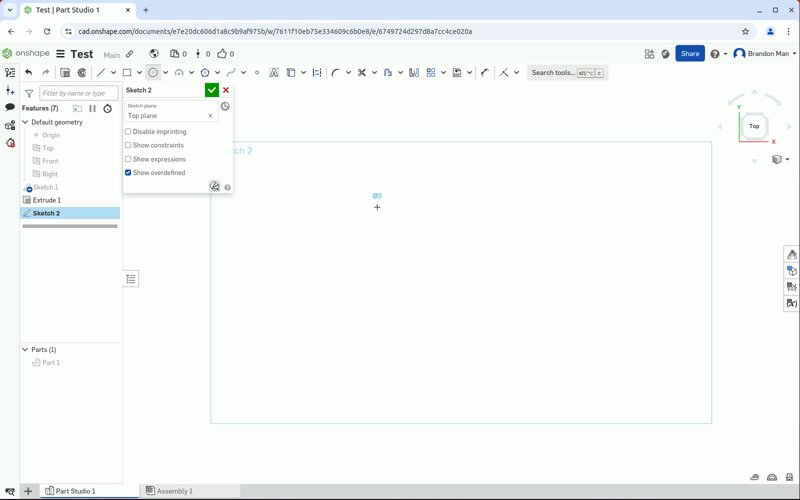
mouse_move(405, 206)
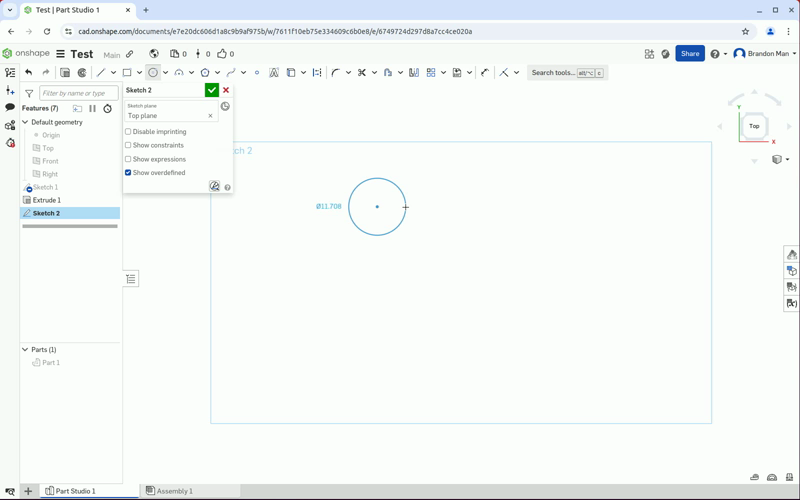
click(405, 206)
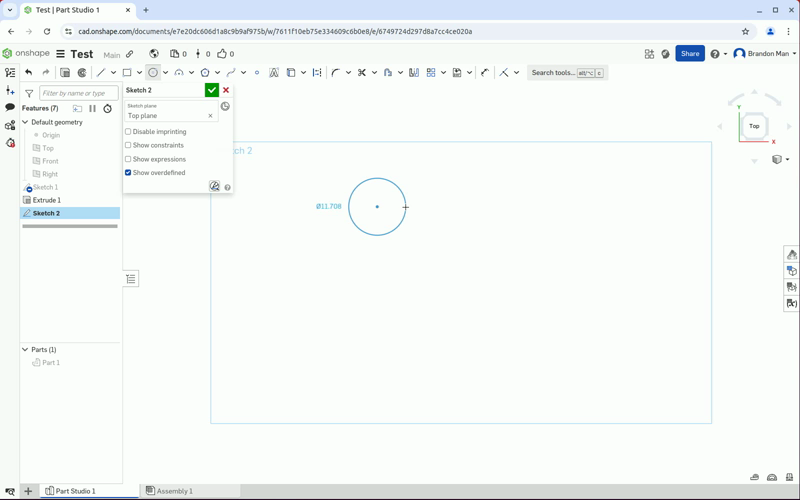
key(esc)
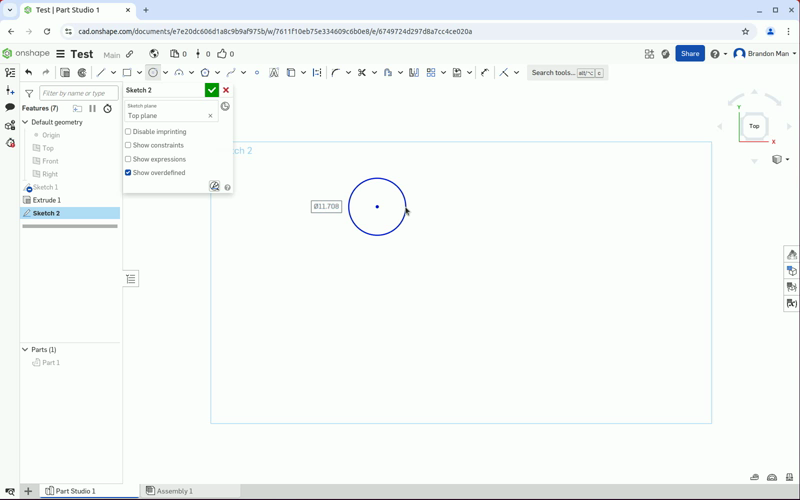
mouse_move(377, 185)
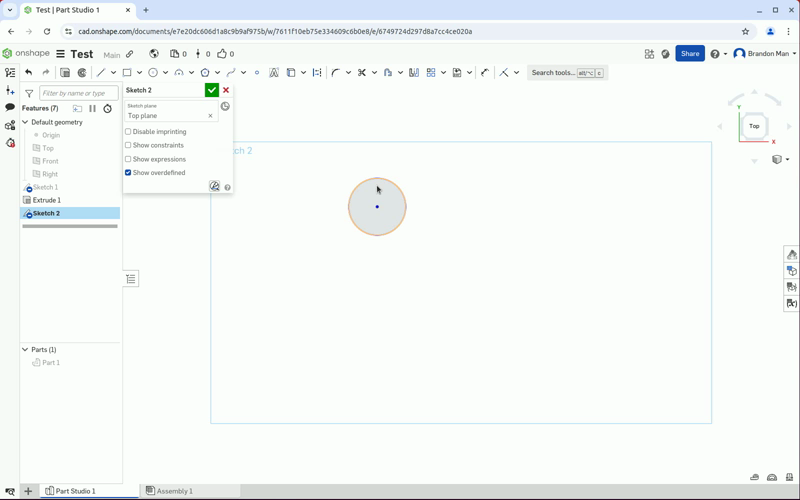
click(377, 185)
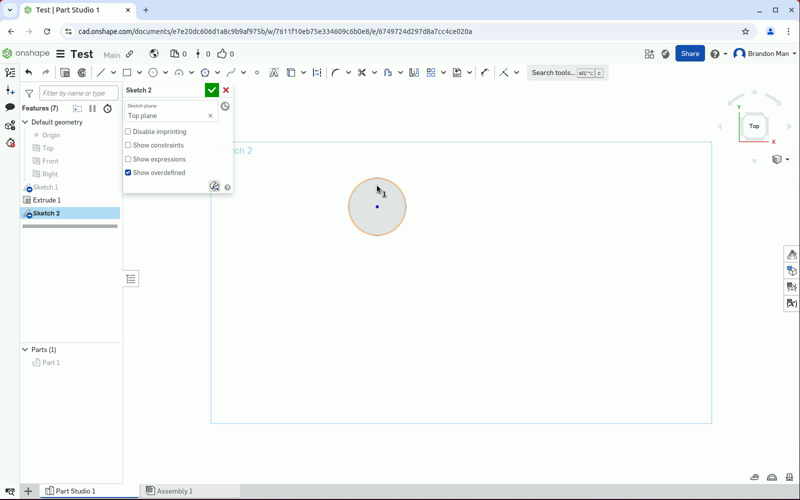
mouse_move(73, 352)
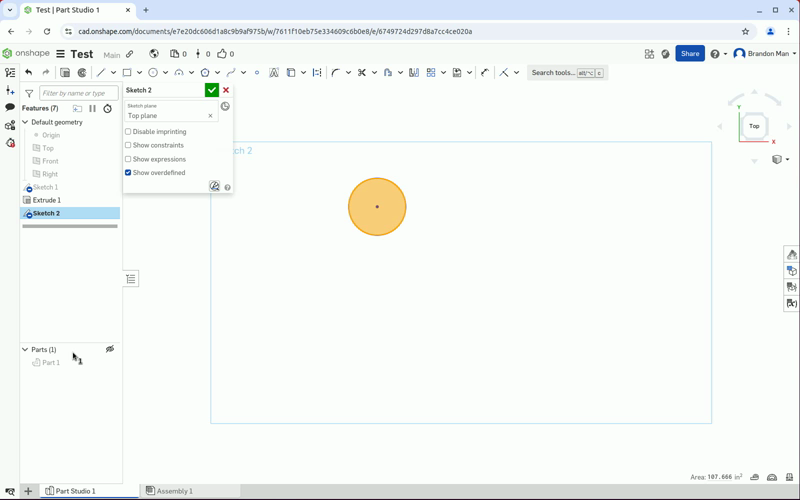
key(shift+y)
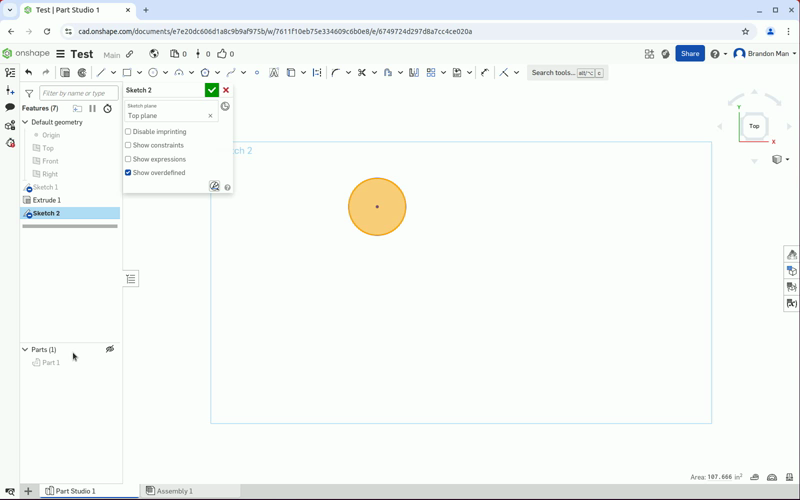
key(shift+e)
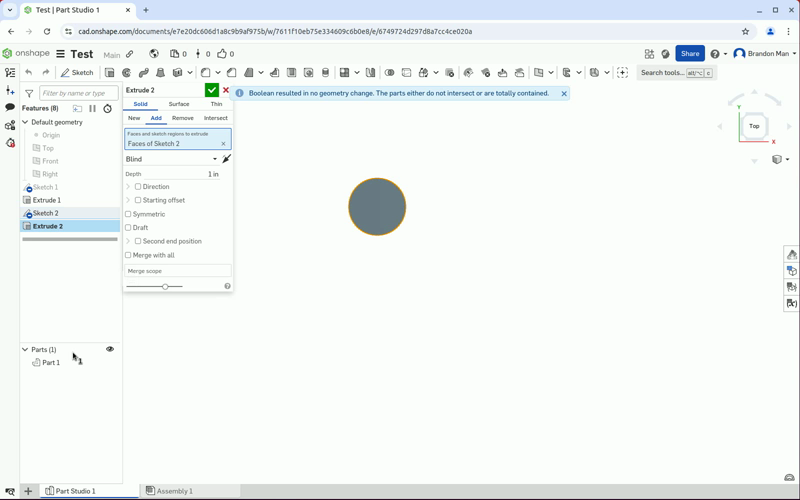
mouse_move(143, 106)
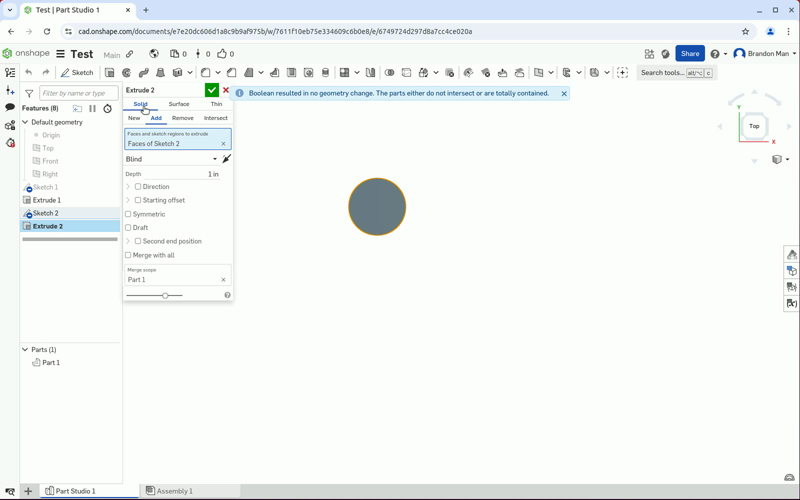
click(143, 106)
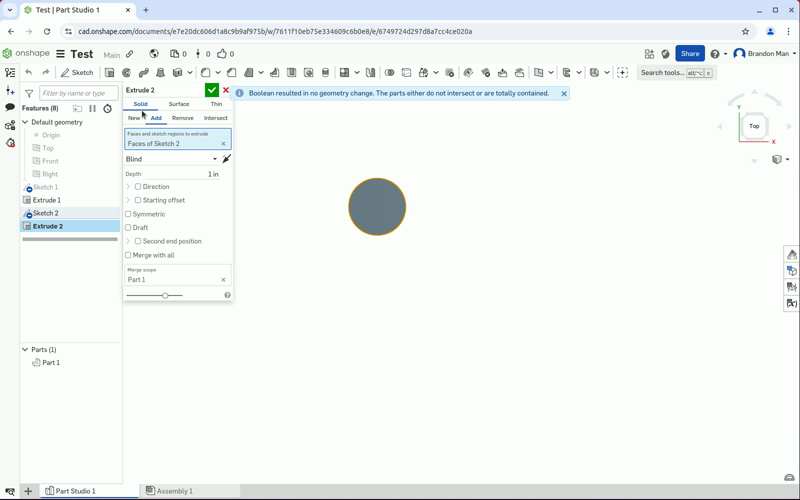
mouse_move(137, 120)
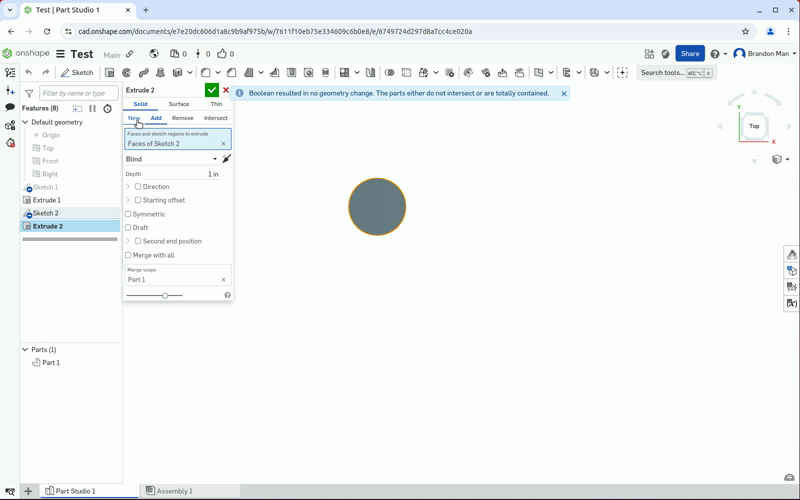
click(137, 120)
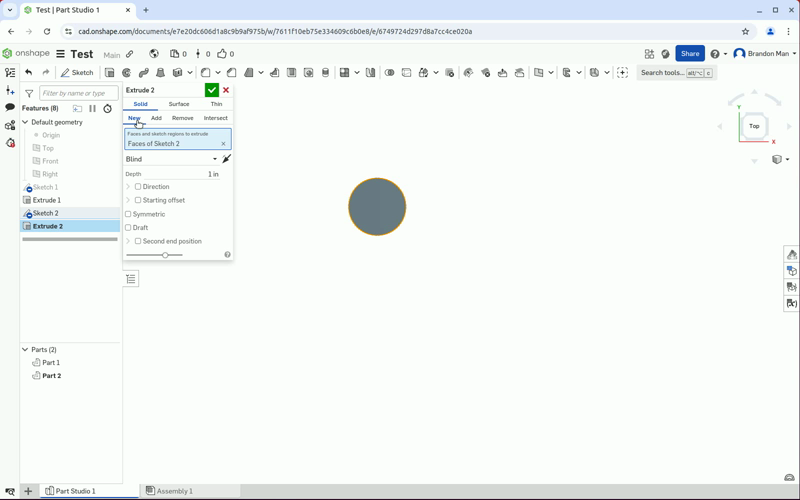
key(tab, 4)
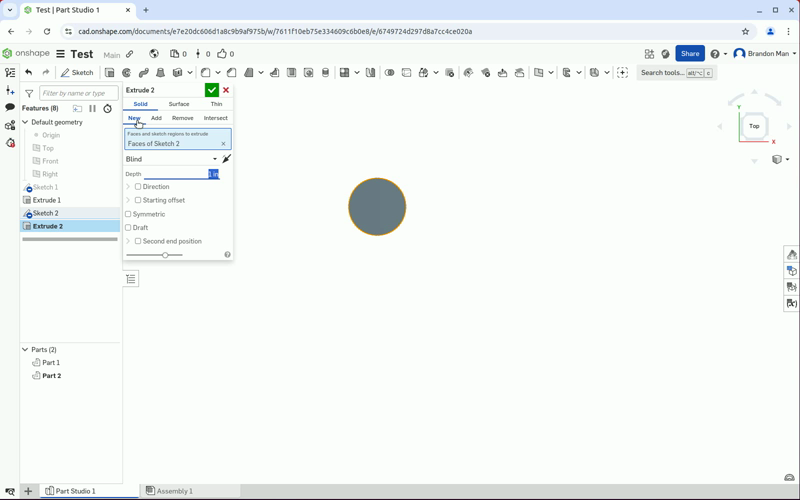
text(16.128)
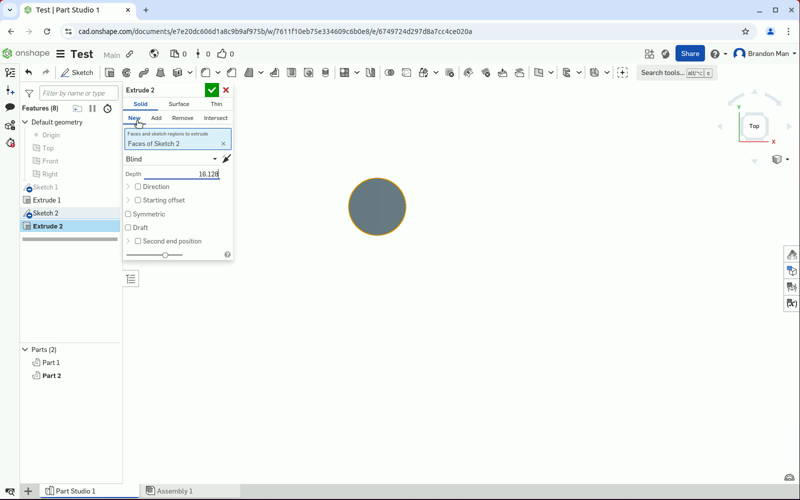
key(enter)
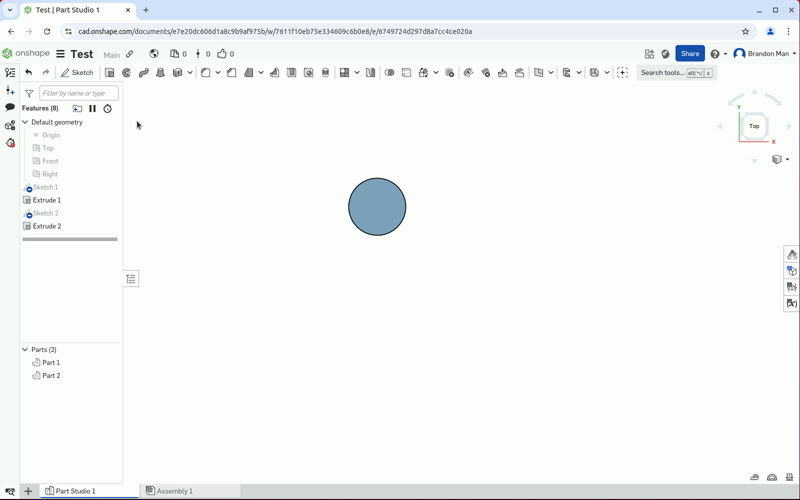
key(shift+h)
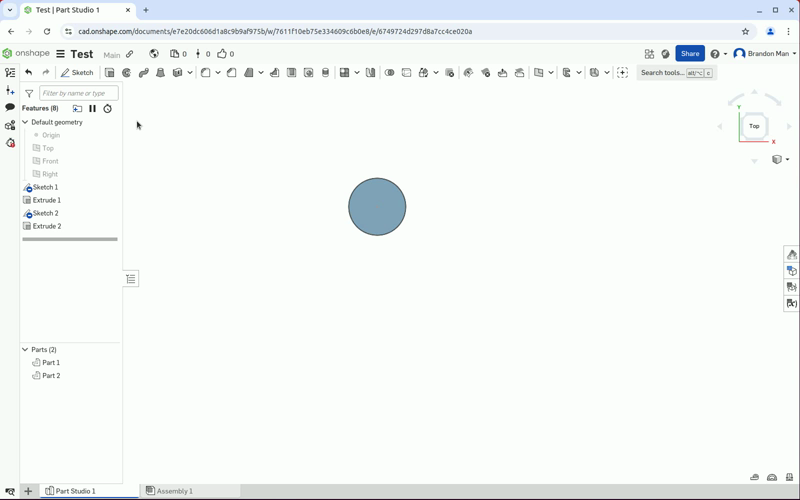
key(shift+h)
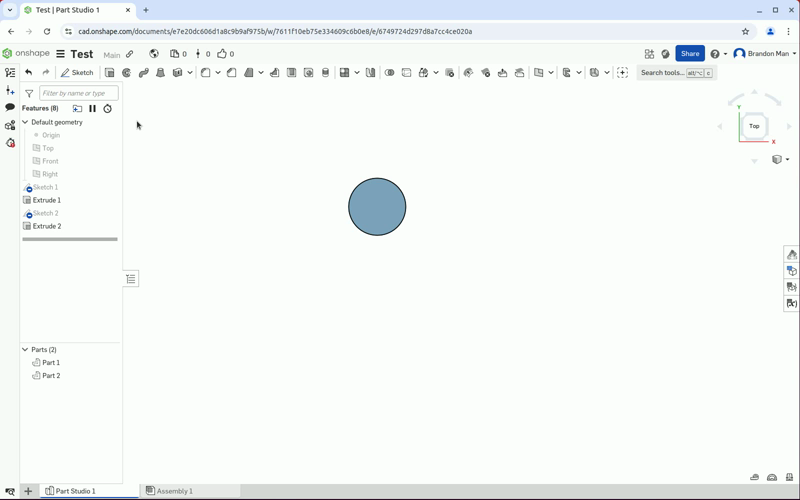
mouse_move(73, 189)
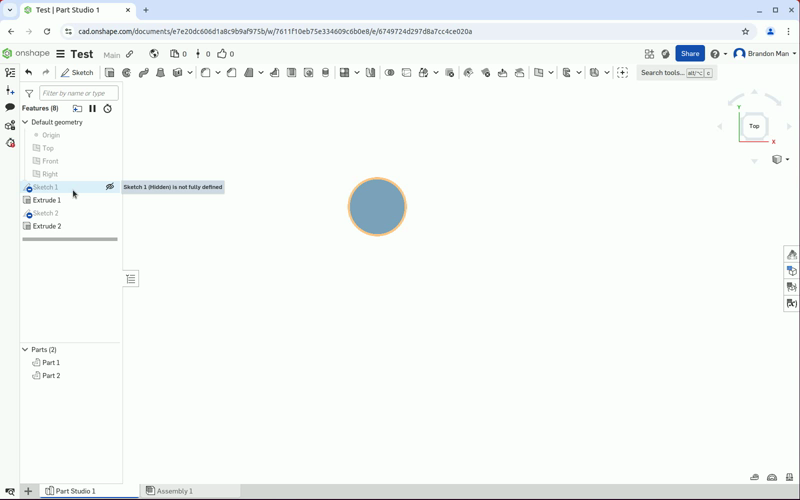
click(73, 189)
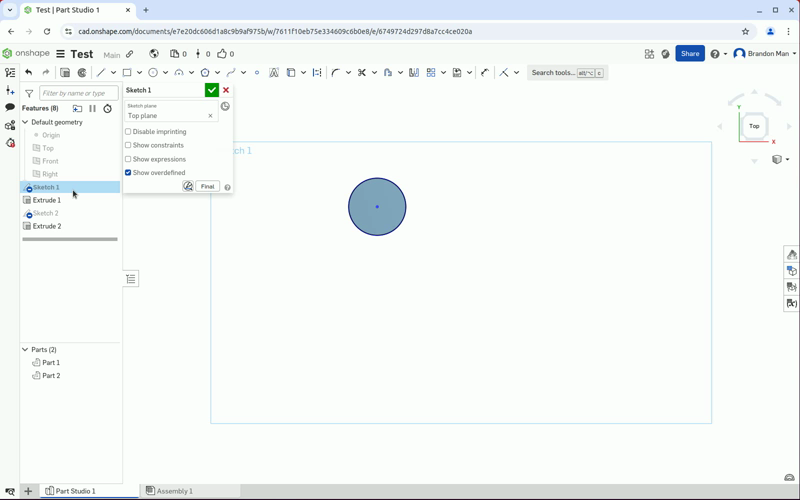
mouse_move(229, 92)
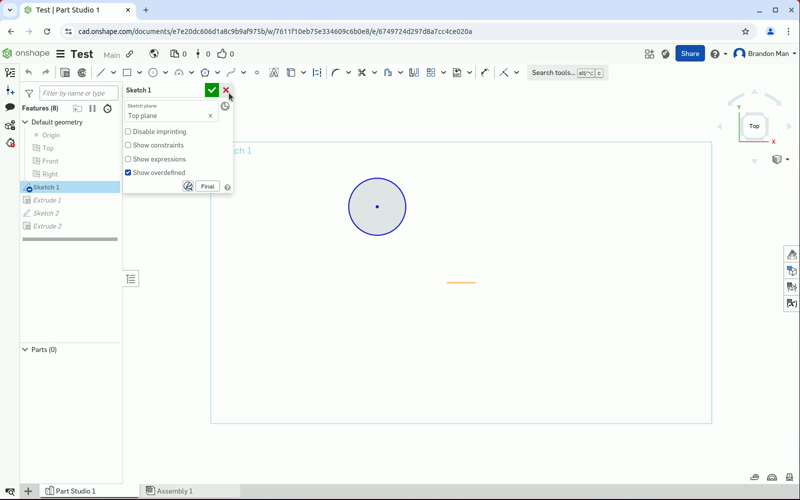
click(229, 92)
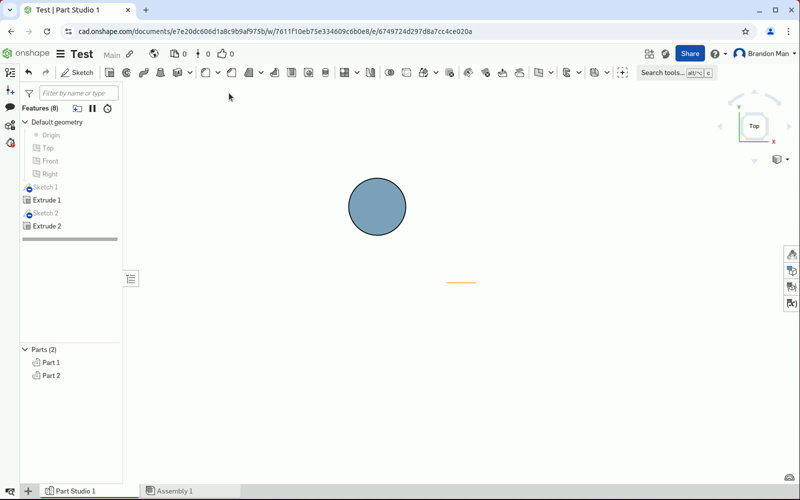
mouse_move(541, 75)
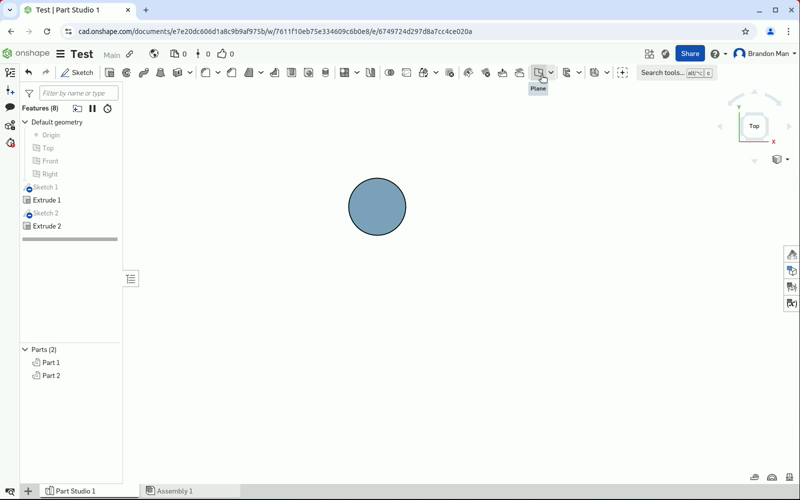
click(541, 75)
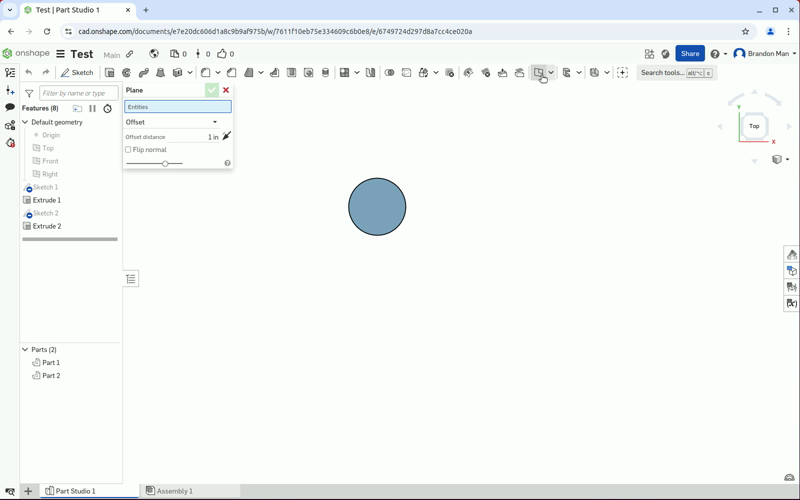
mouse_move(73, 150)
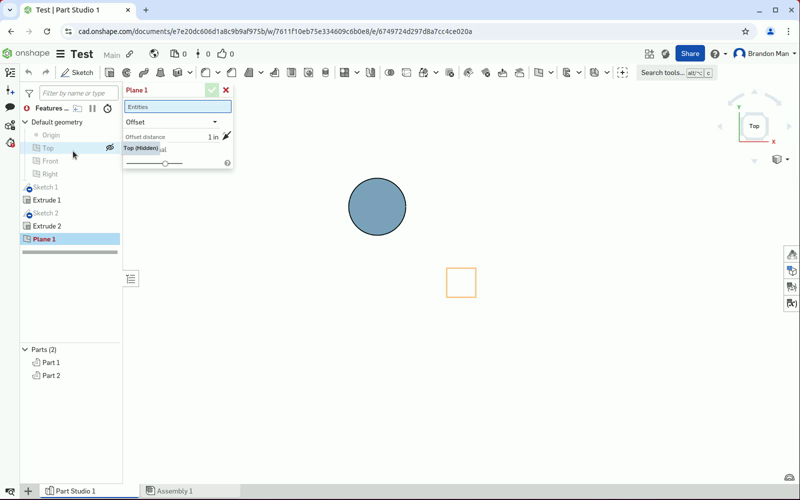
click(73, 150)
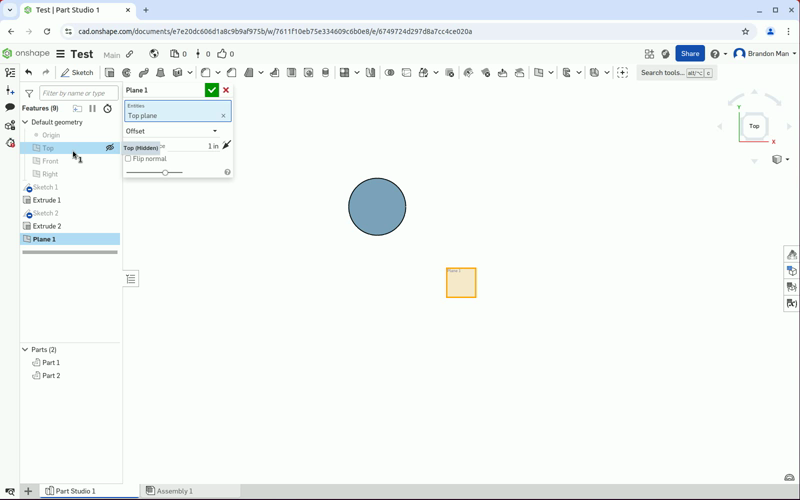
key(tab, 2)
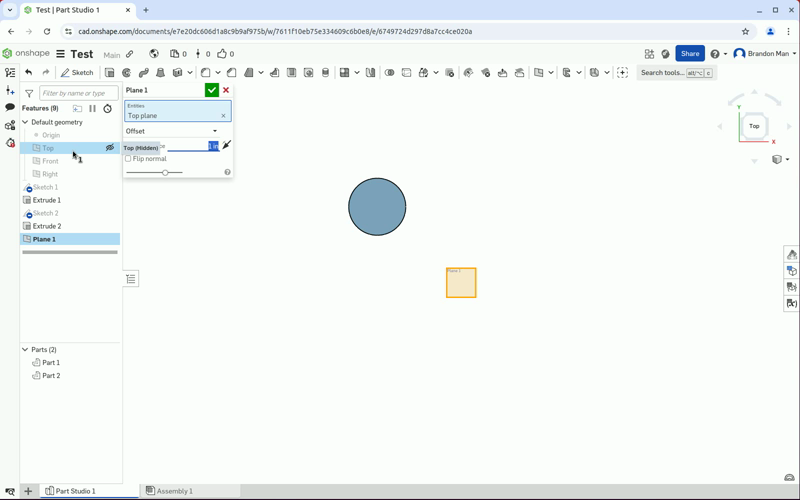
text(16.114)
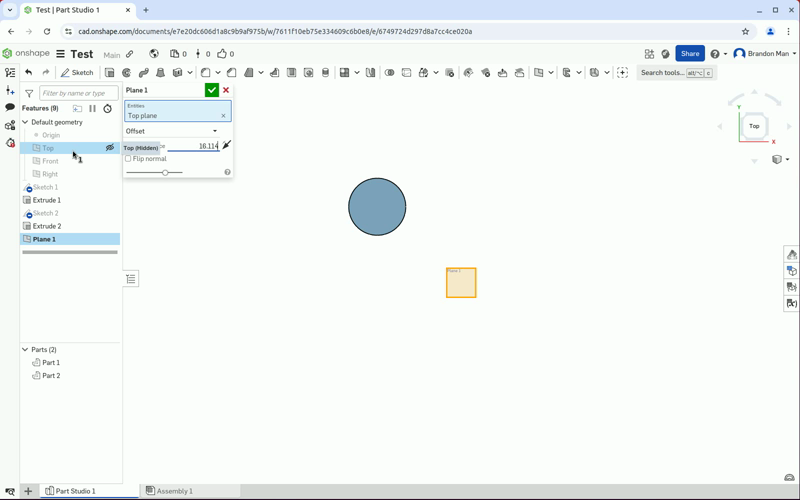
key(enter, 2)
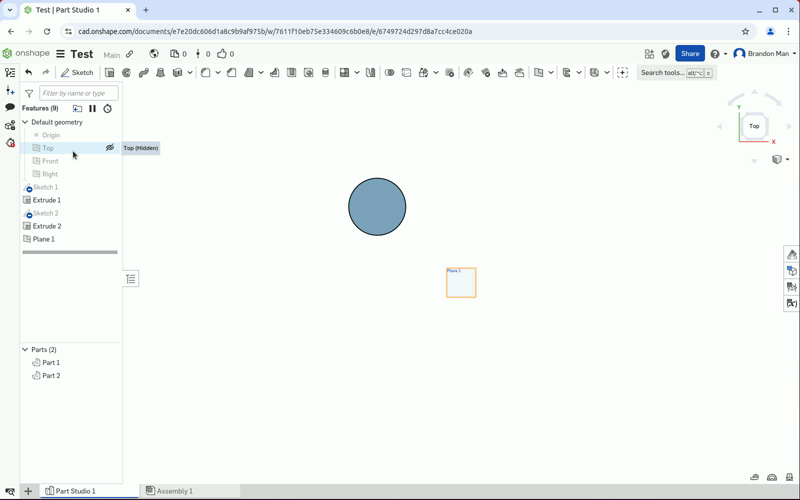
key(shift+s)
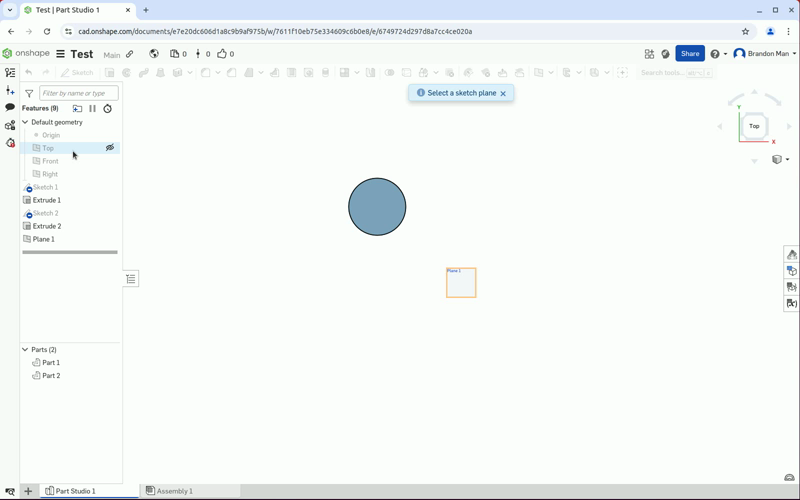
mouse_move(73, 241)
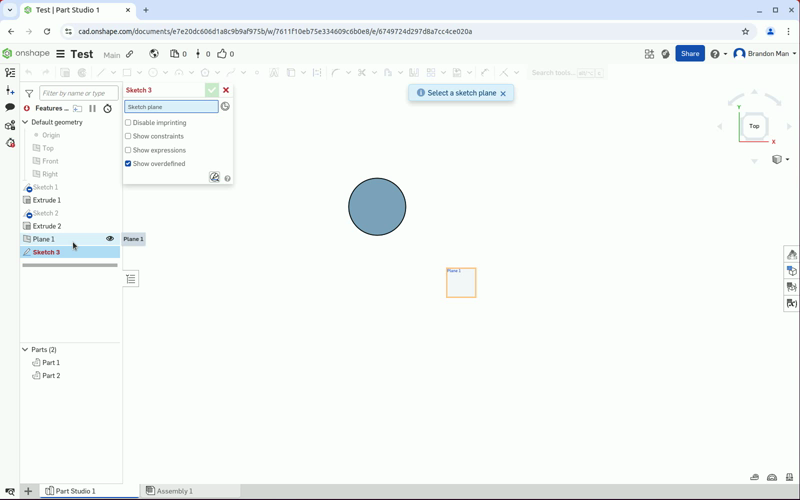
click(73, 241)
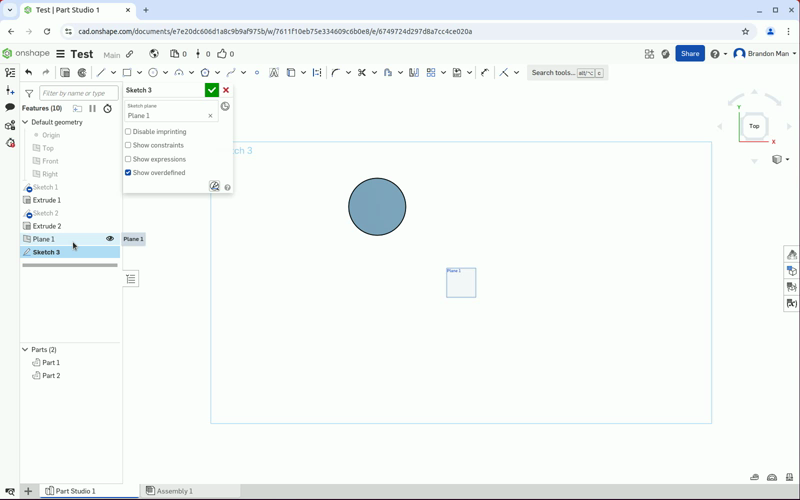
mouse_move(73, 352)
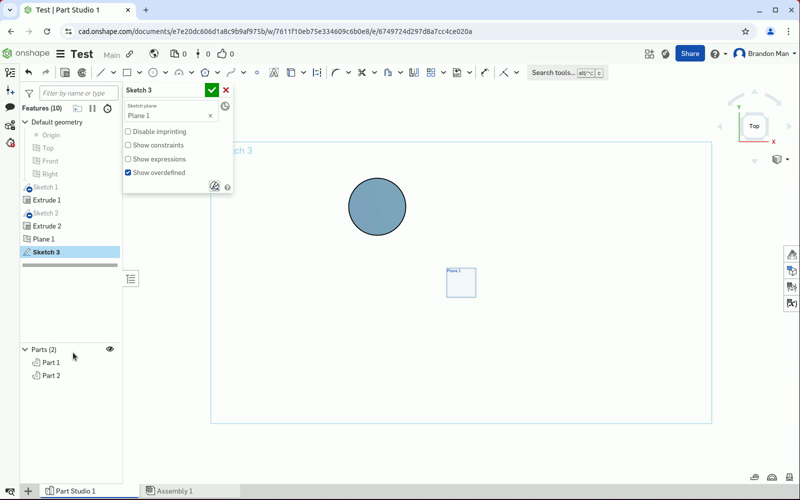
key(y)
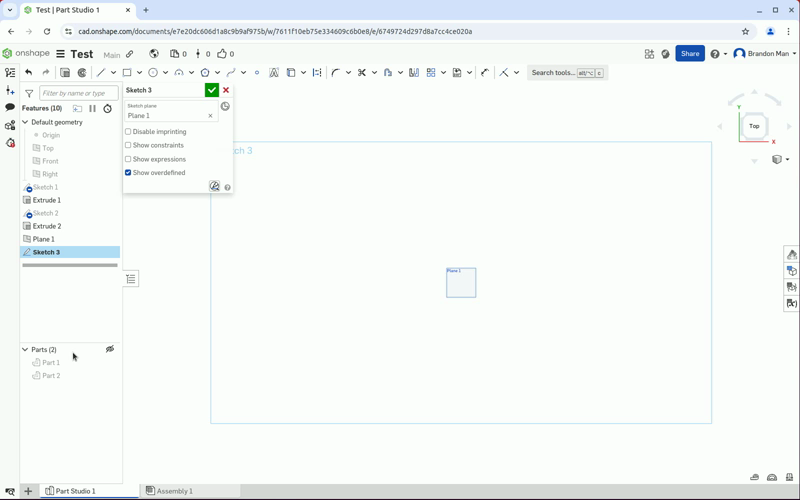
key(c)
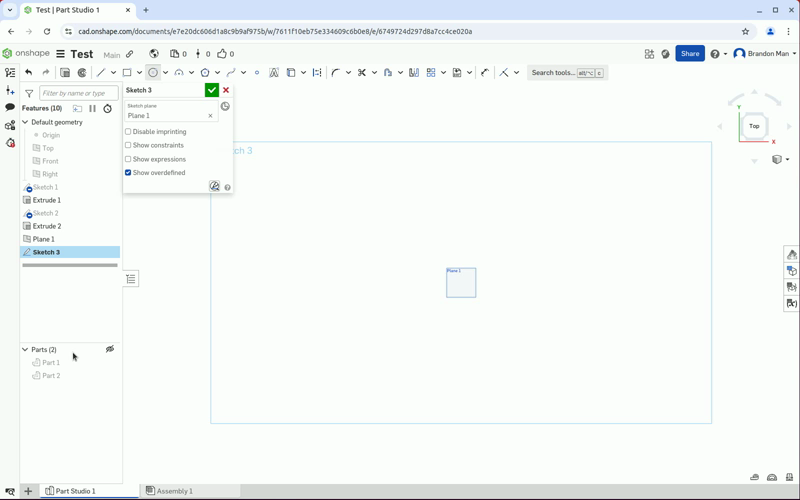
key_down(shift)
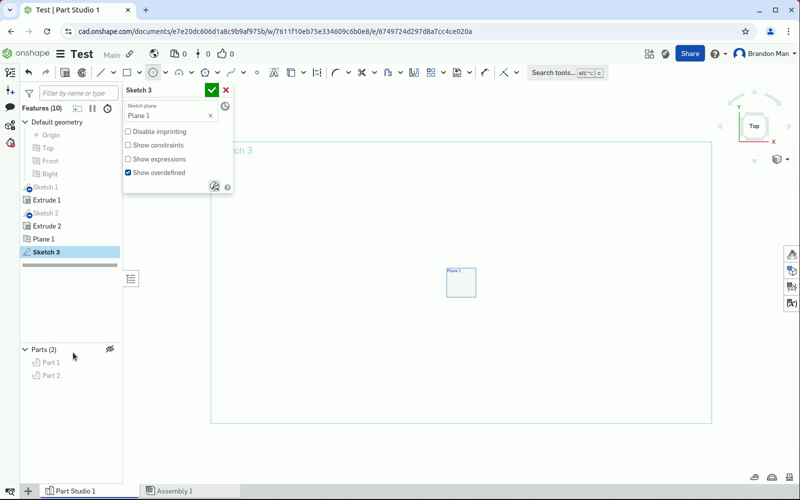
mouse_move(377, 206)
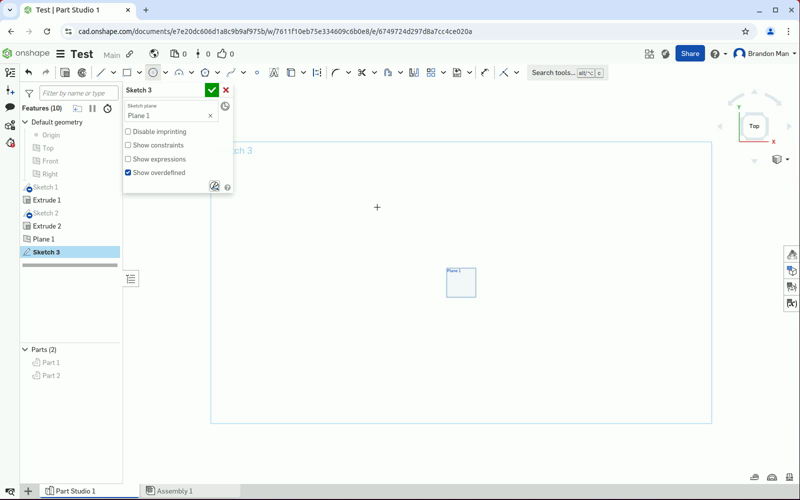
click(377, 206)
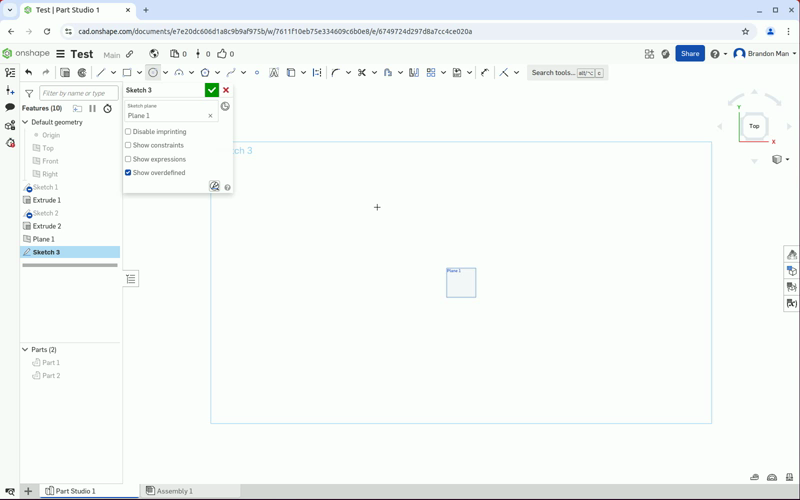
key_up(shift)
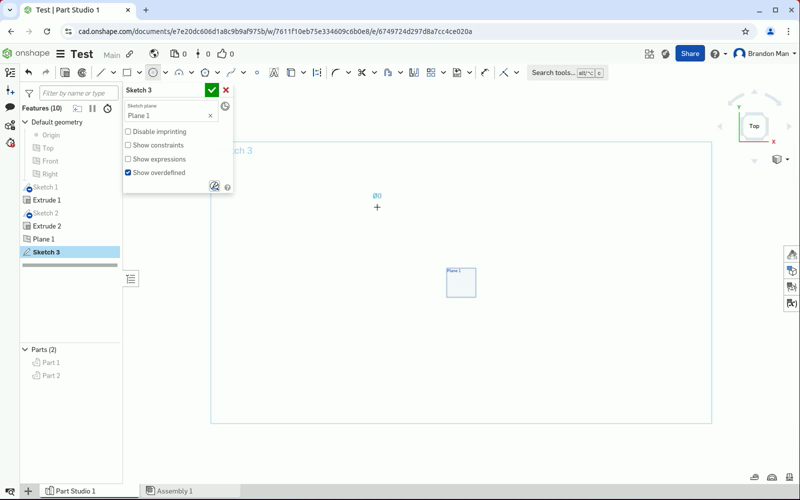
mouse_move(403, 206)
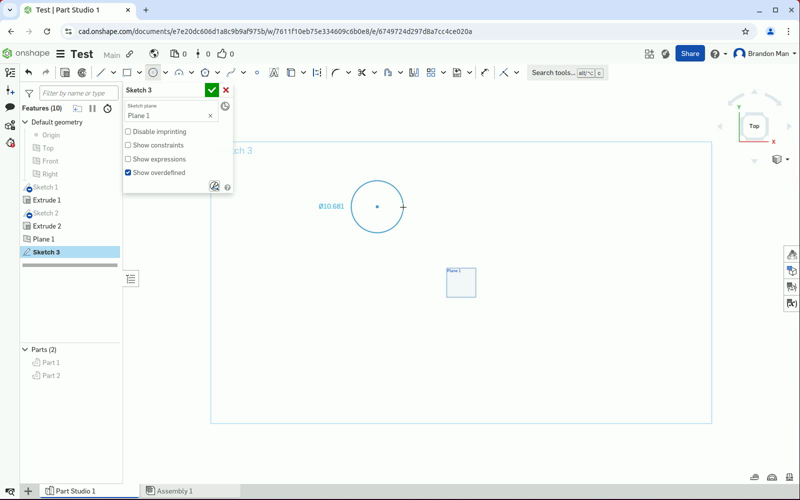
click(403, 206)
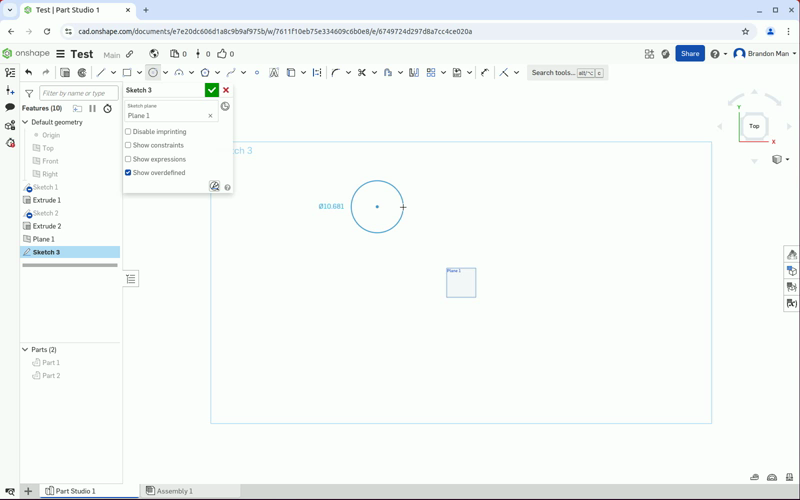
key(esc)
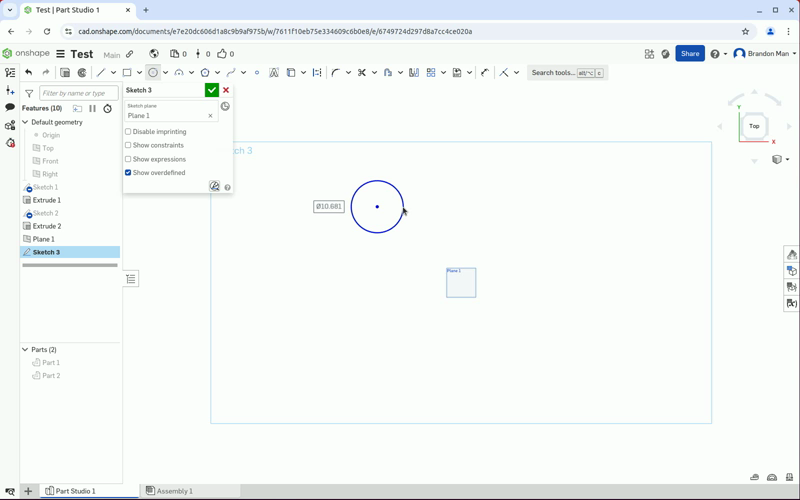
mouse_move(389, 190)
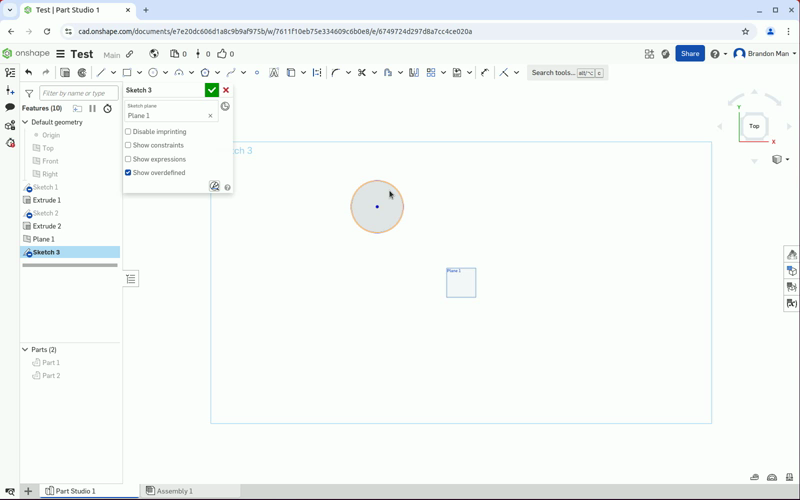
click(389, 190)
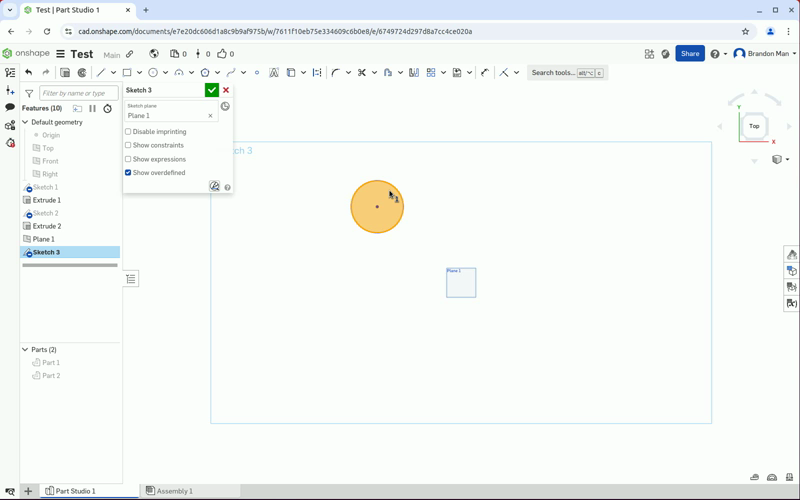
mouse_move(73, 352)
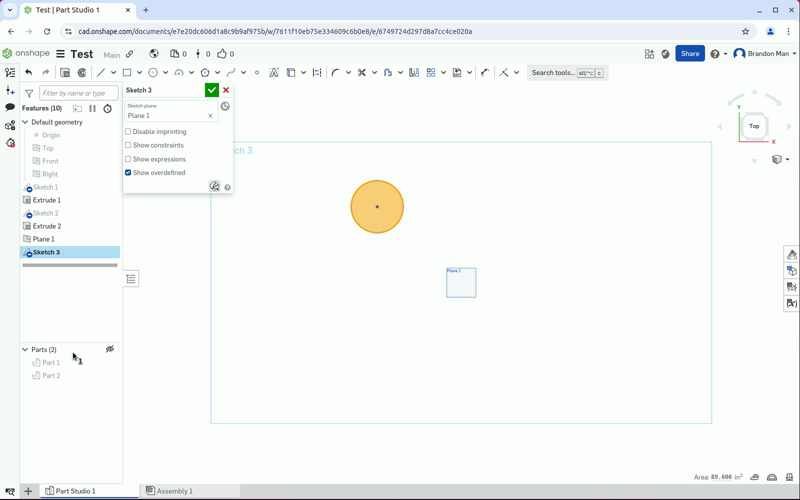
key(shift+y)
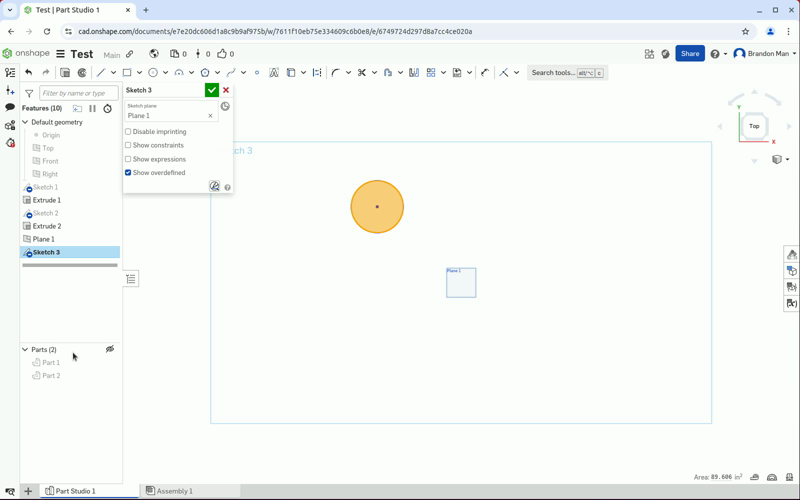
key(shift+e)
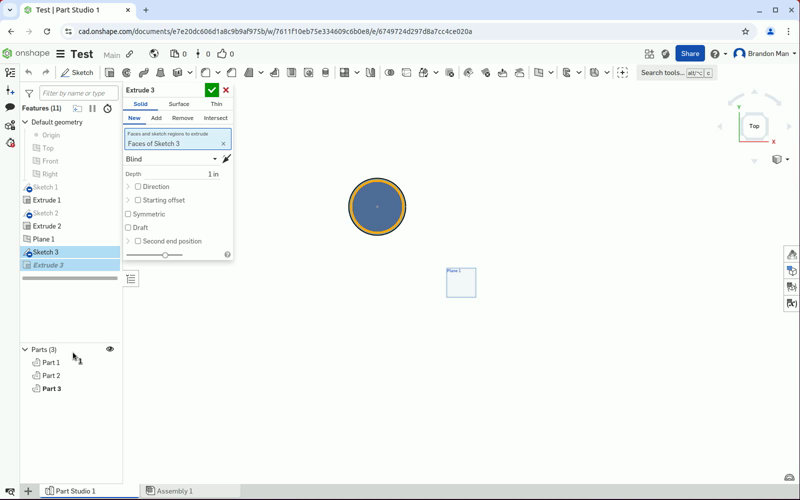
mouse_move(143, 106)
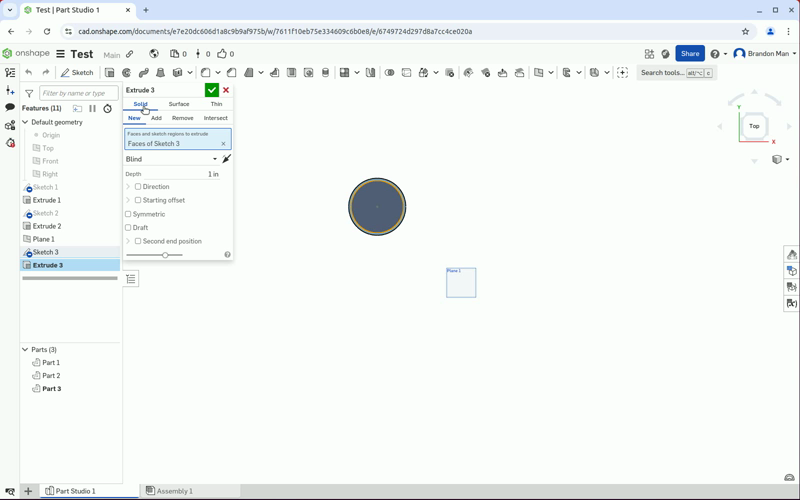
click(143, 106)
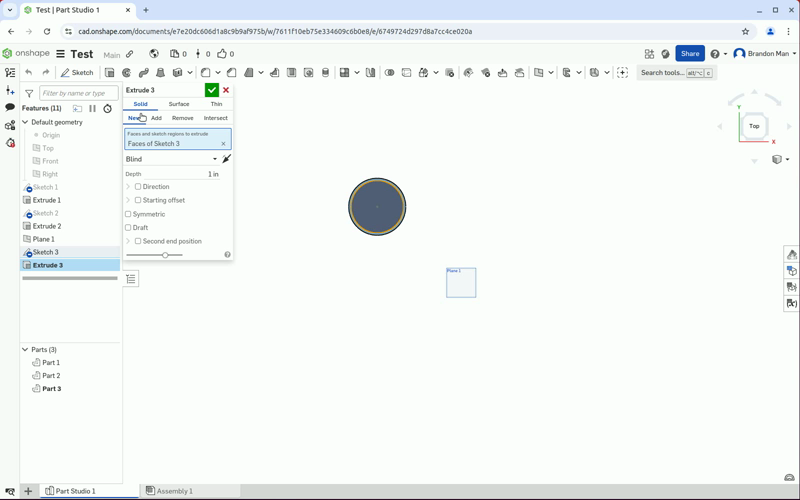
mouse_move(137, 120)
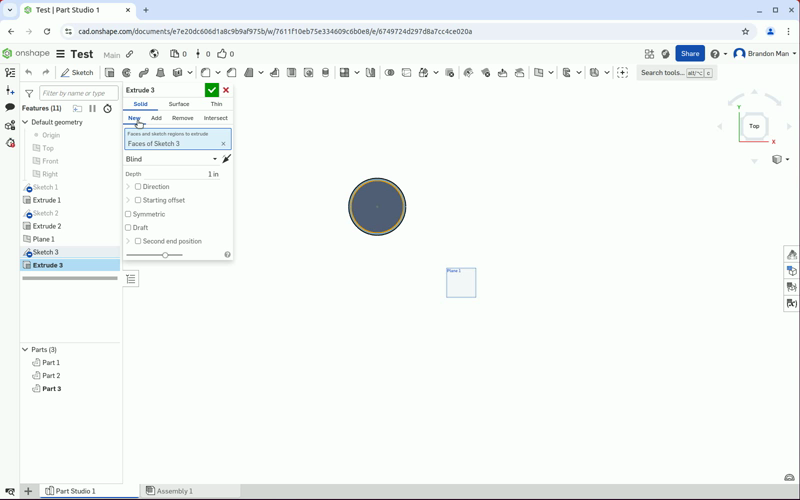
click(137, 120)
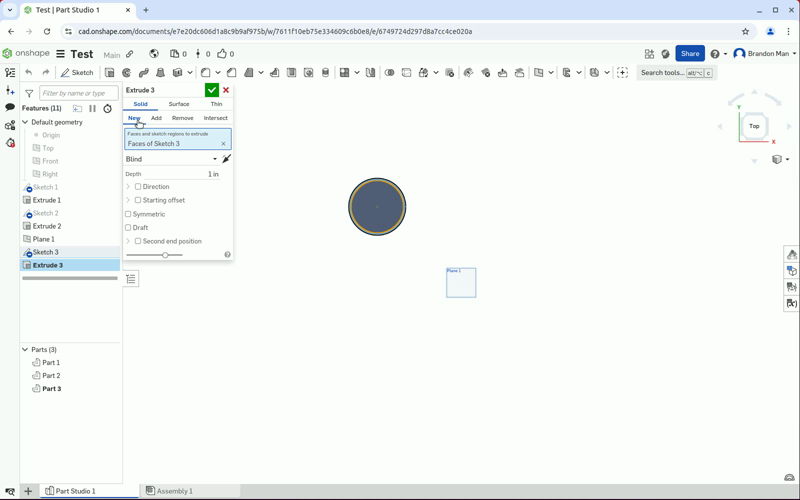
key(tab, 4)
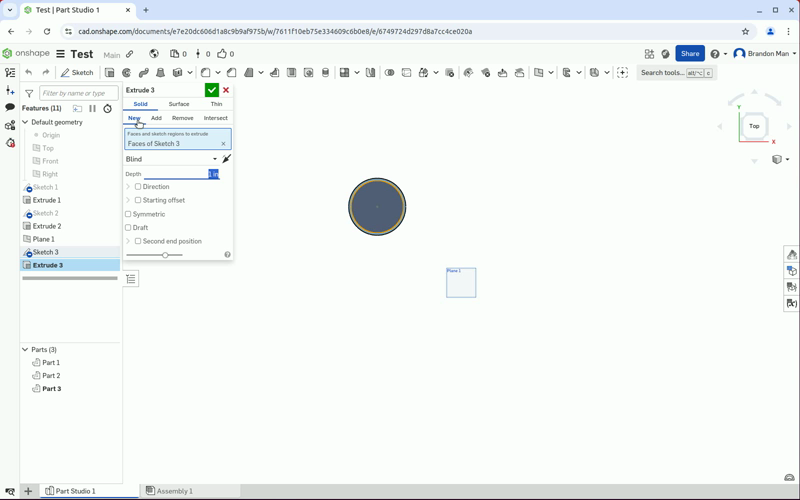
text(0.722)
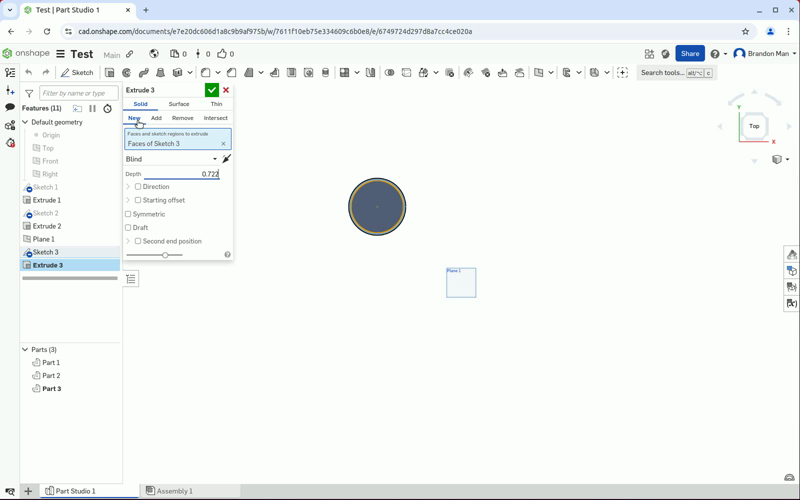
key(enter)
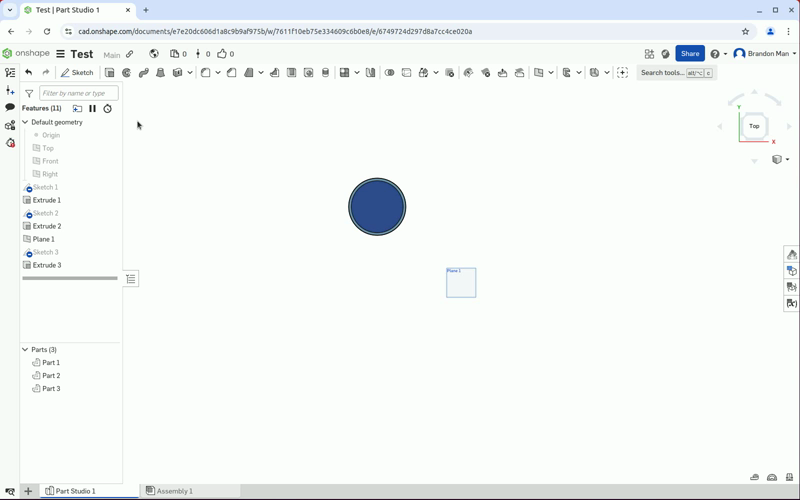
key(shift+h)
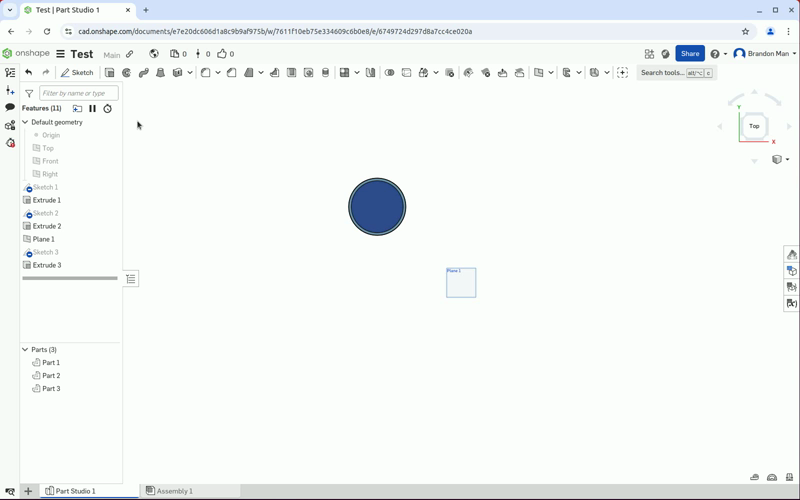
key(shift+h)
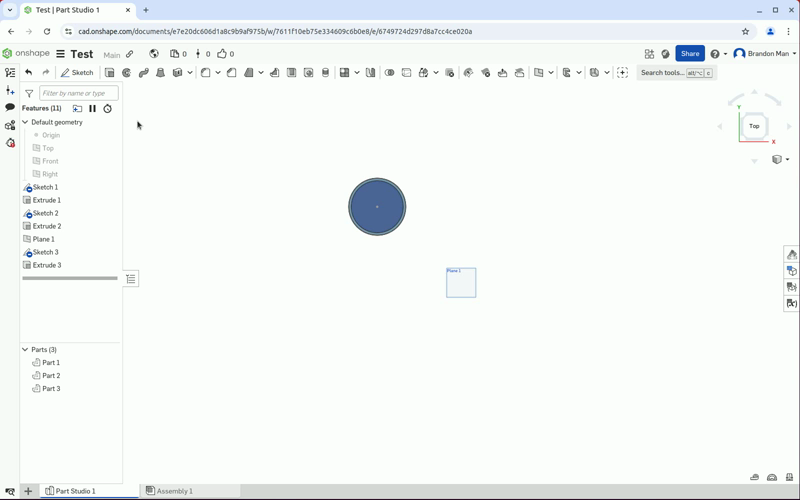
key(shift+7)
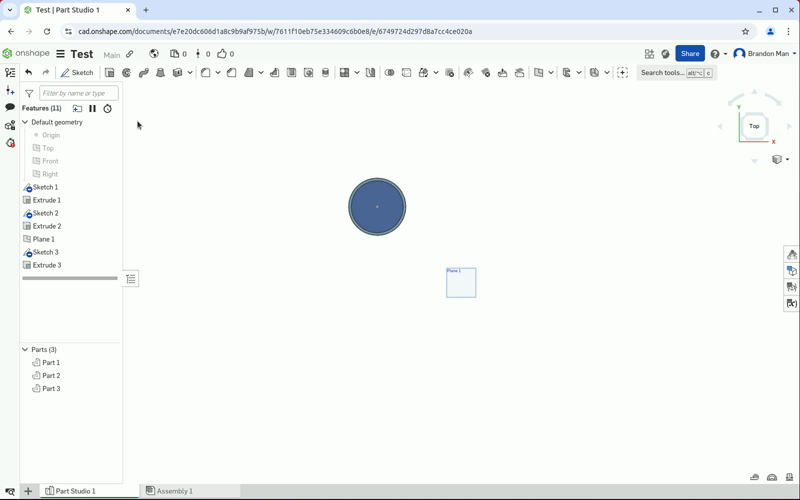
key(up, 3)
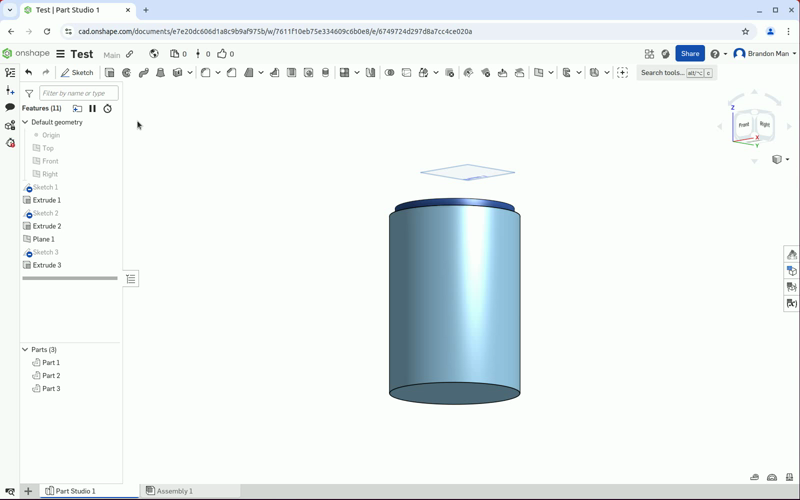
key(left, 3)
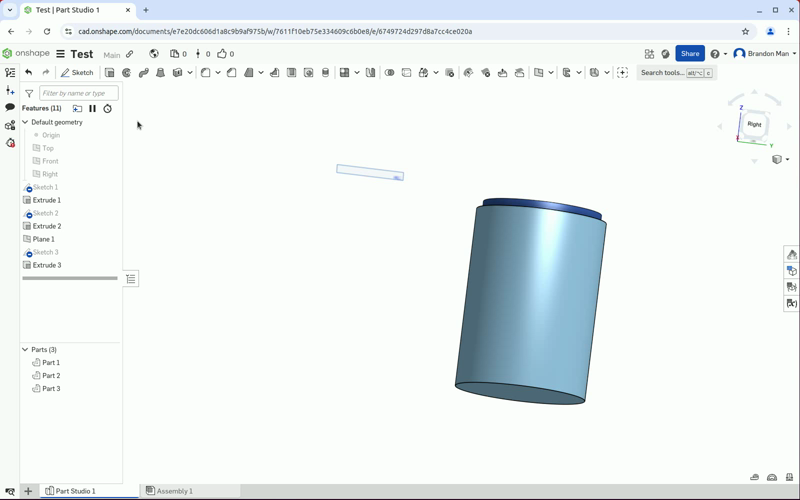
key(right, 3)
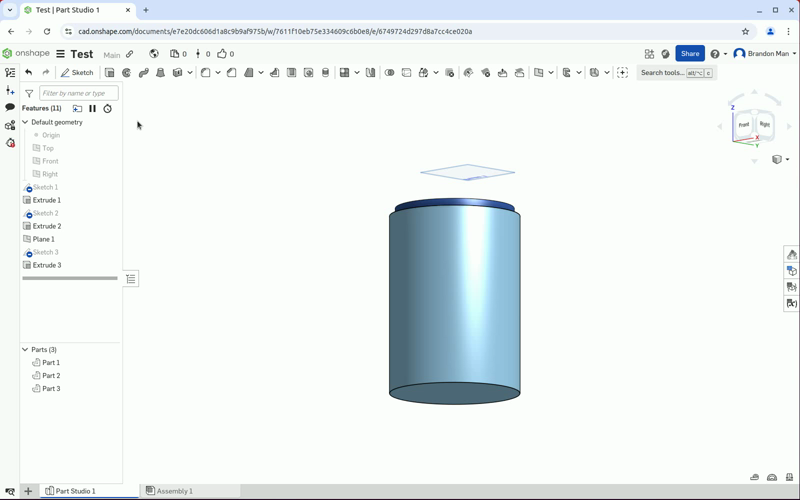
key(down, 3)
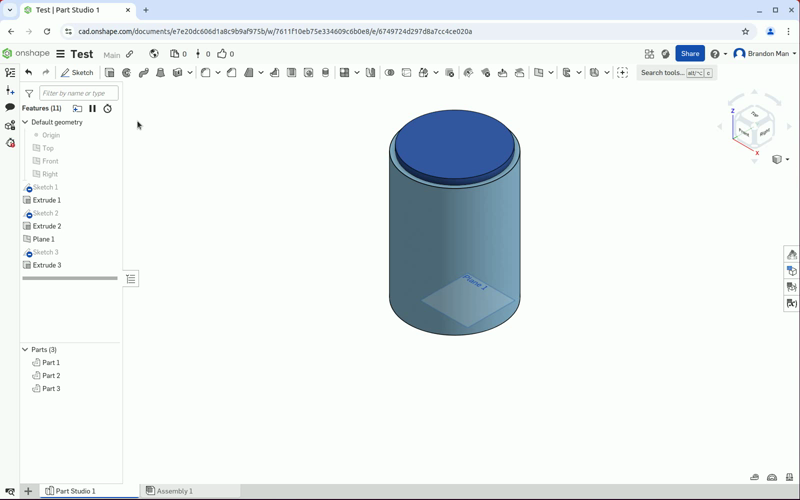
mouse_move(73, 189)
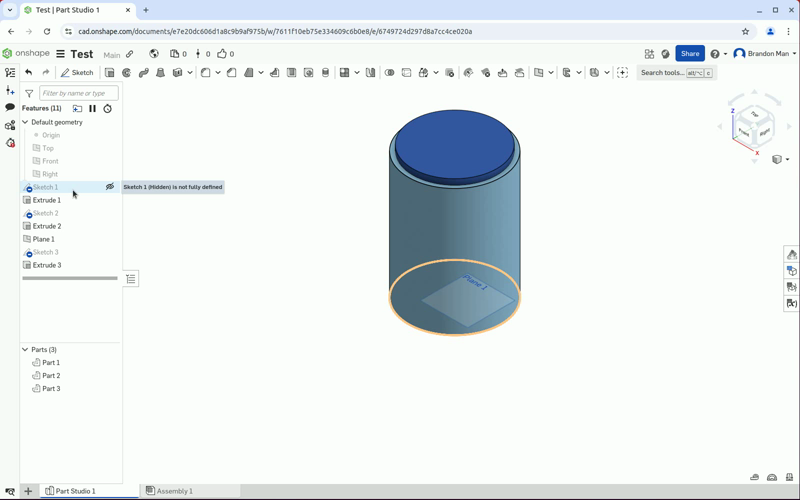
click(73, 189)